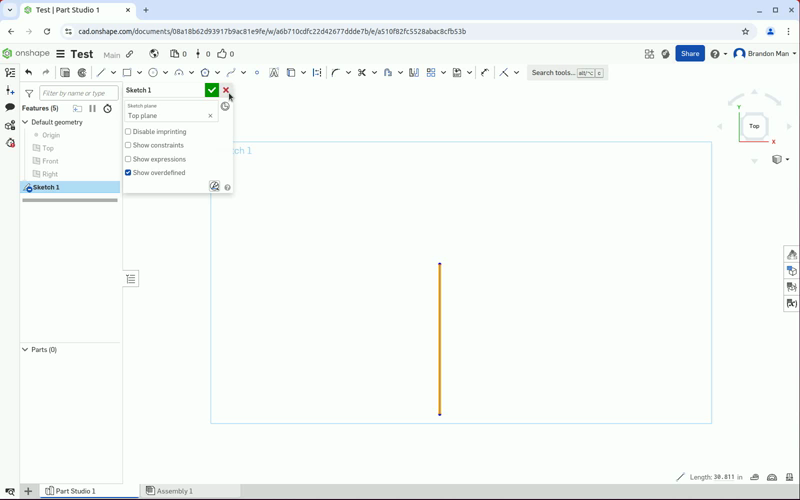
key(shift+h)
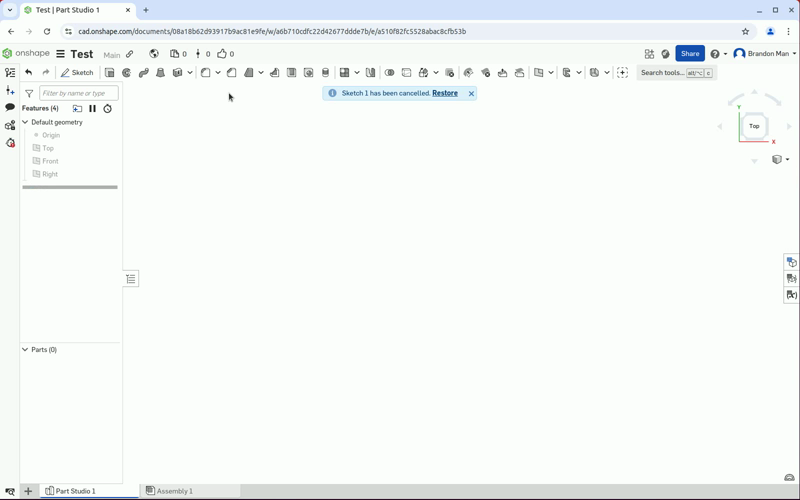
mouse_move(73, 352)
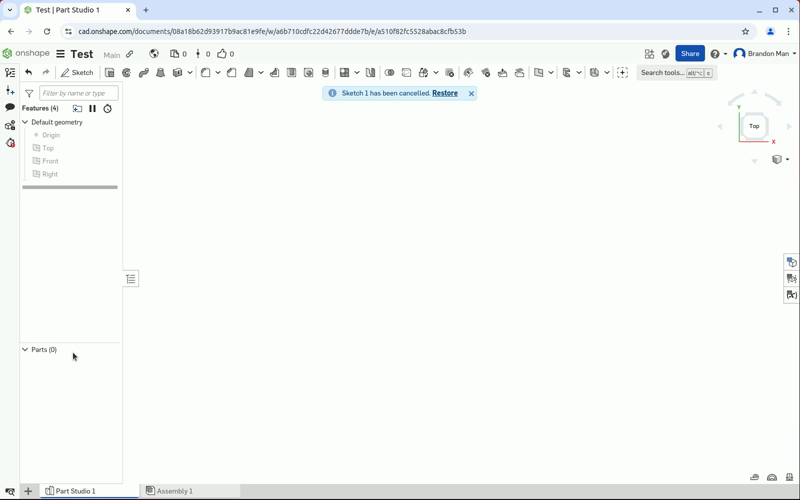
key(y)
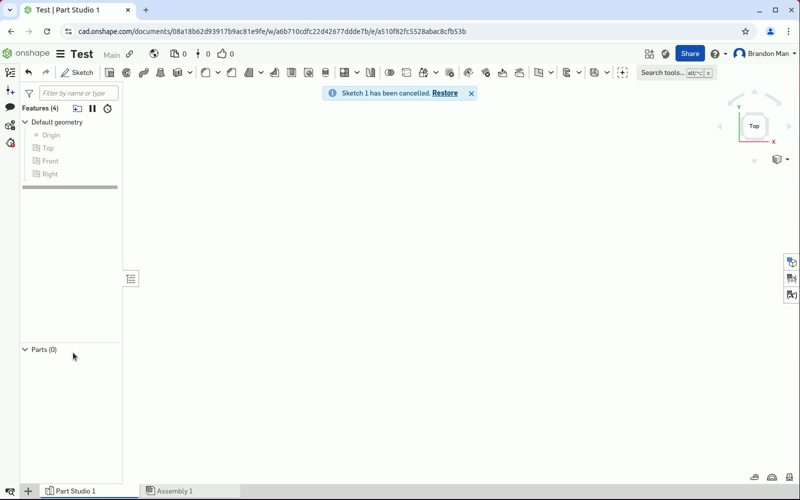
key(shift+p)
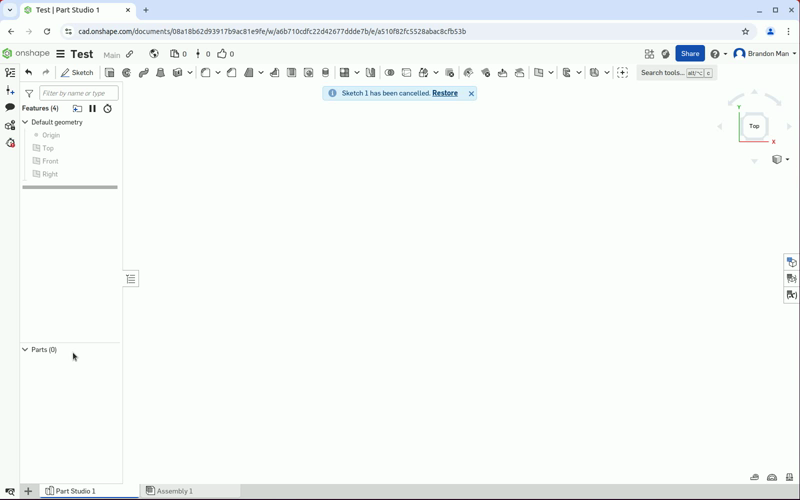
key(space)
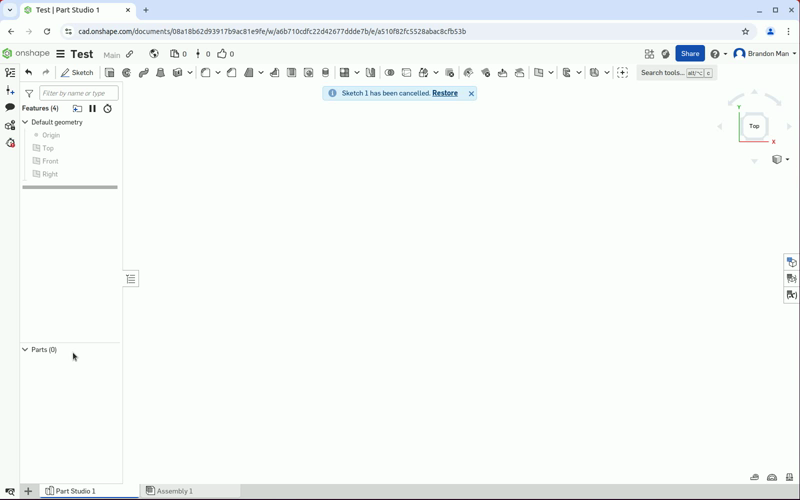
key_down(shift)
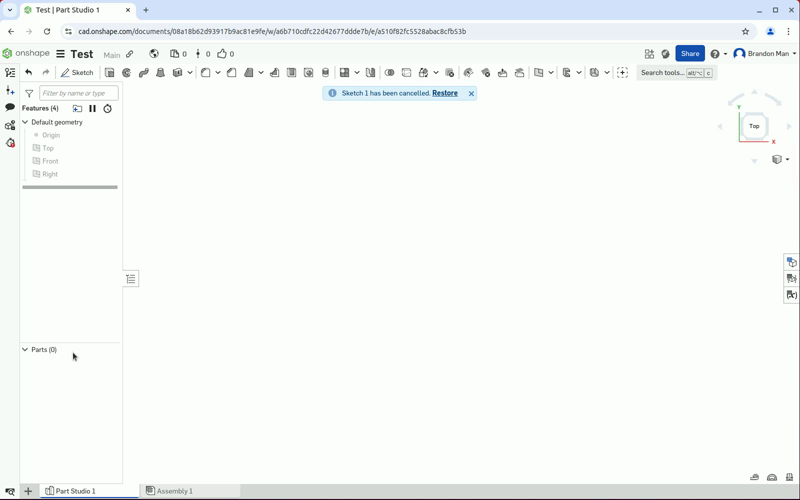
key(up)
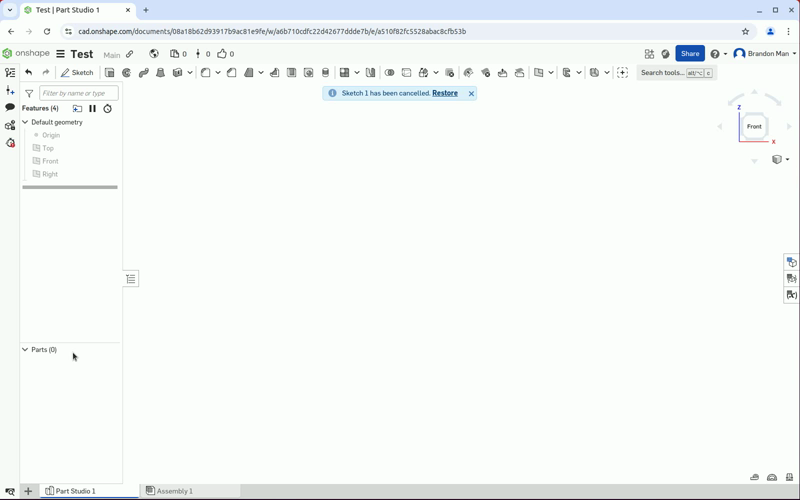
key_up(shift)
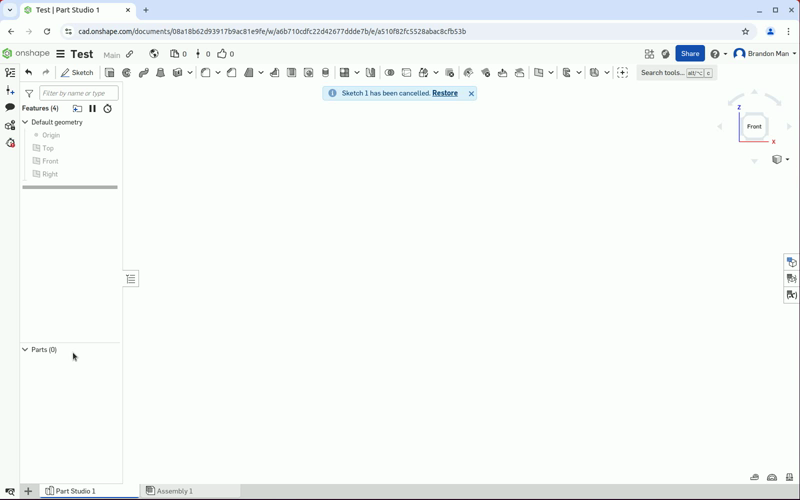
mouse_move(73, 352)
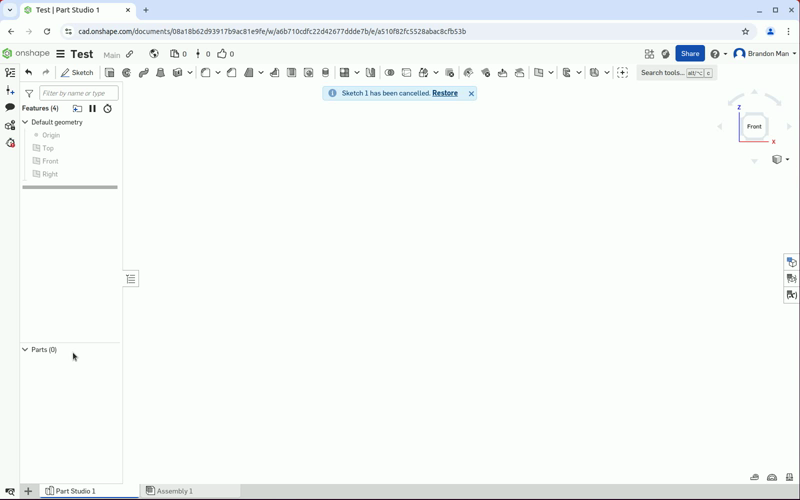
key(shift+y)
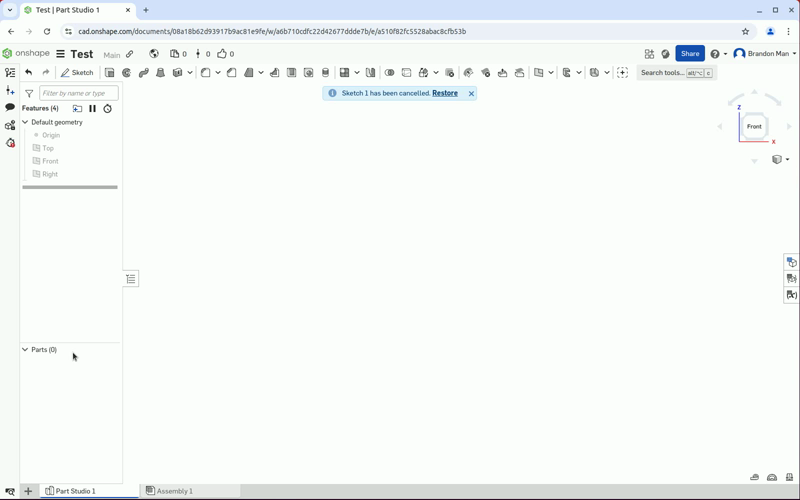
key(shift+s)
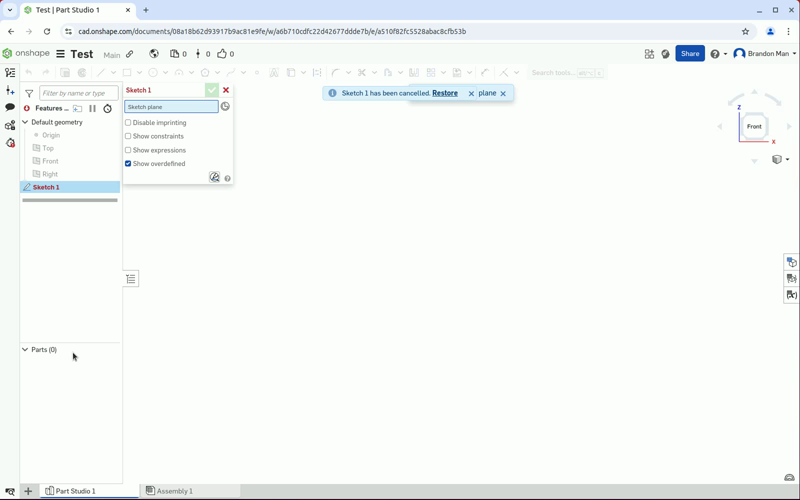
mouse_move(73, 163)
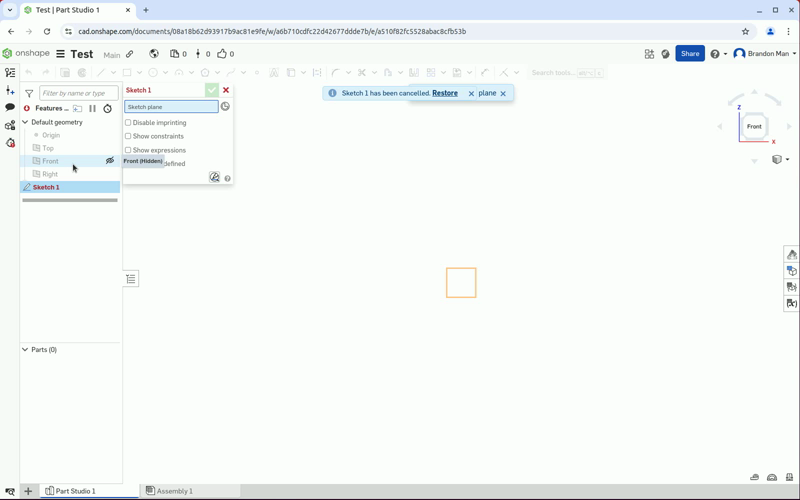
click(73, 163)
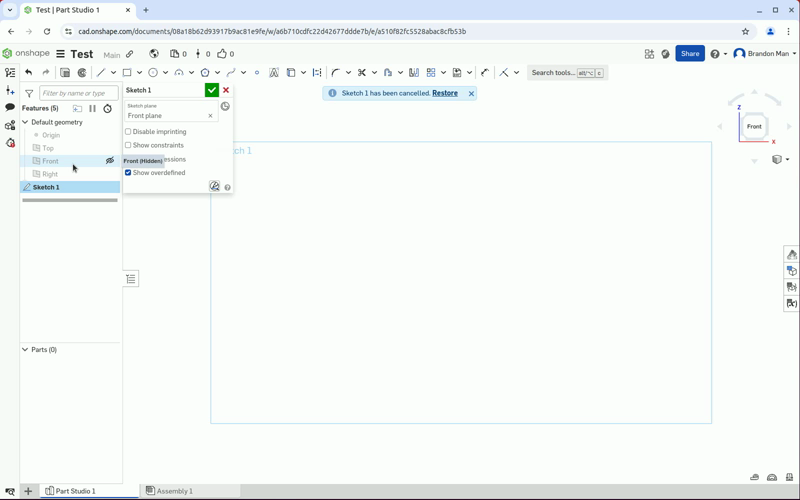
mouse_move(73, 352)
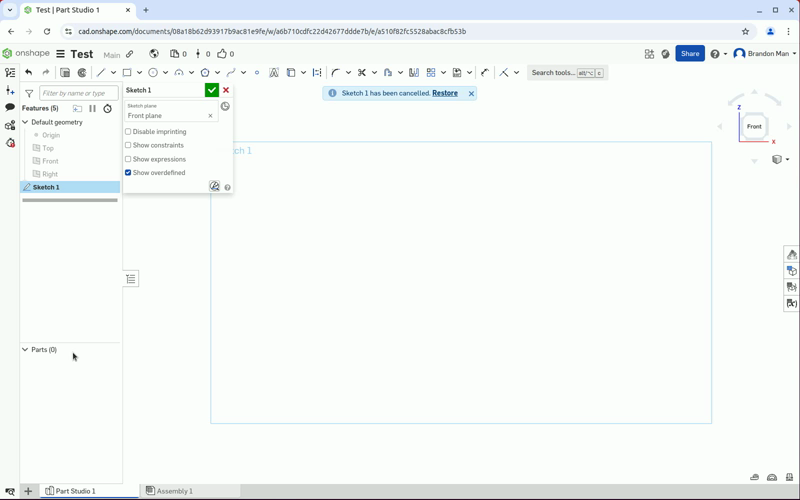
key(y)
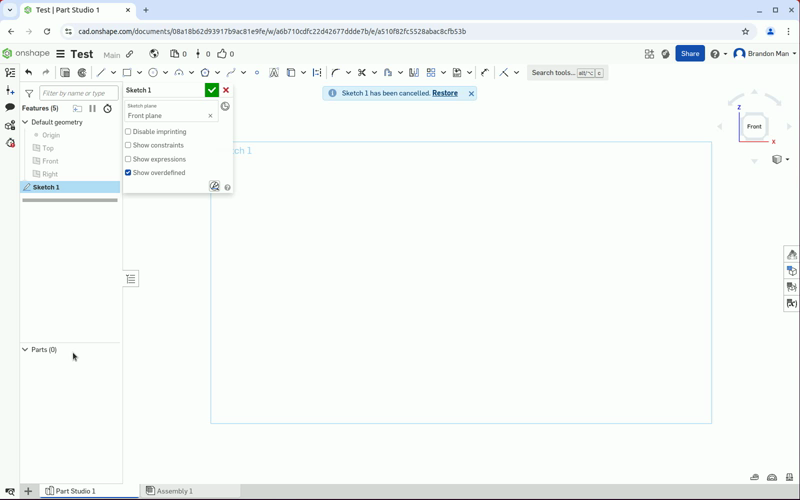
key(c)
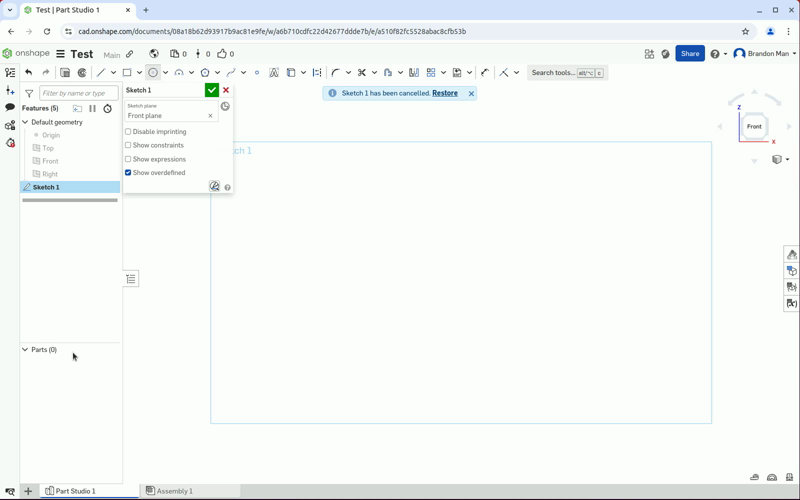
key_down(shift)
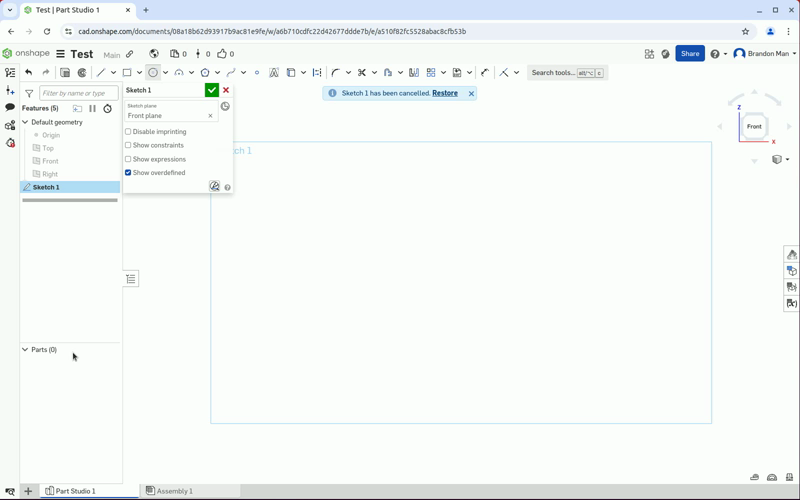
mouse_move(461, 282)
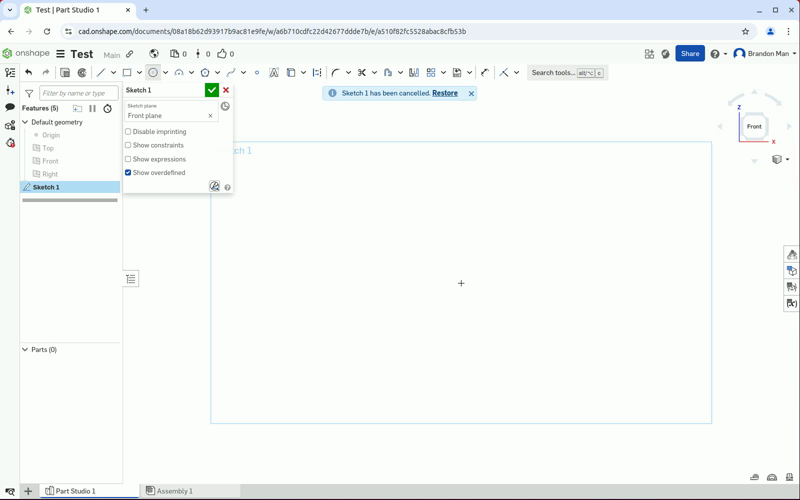
click(461, 282)
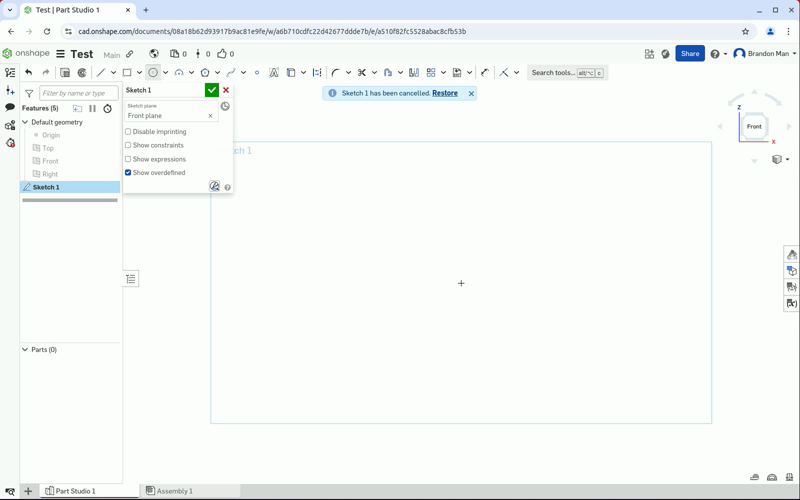
key_up(shift)
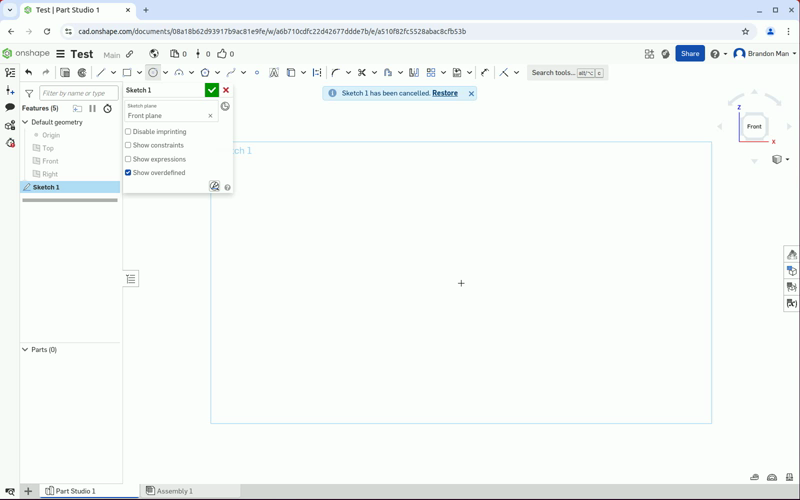
mouse_move(572, 282)
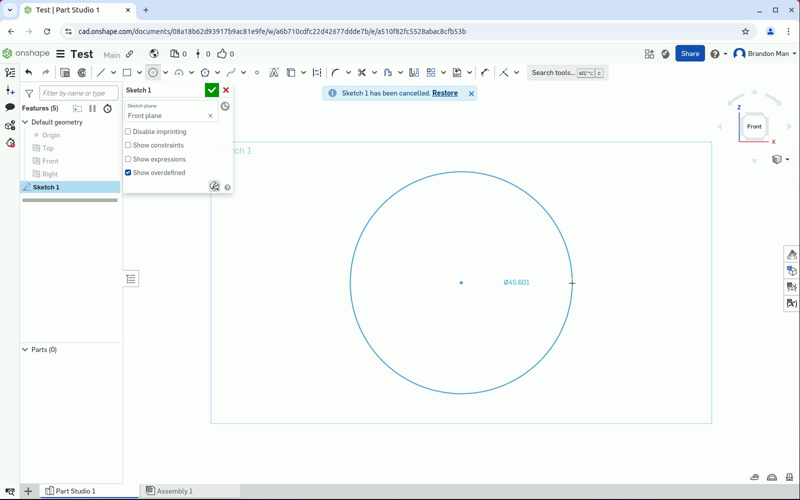
click(572, 282)
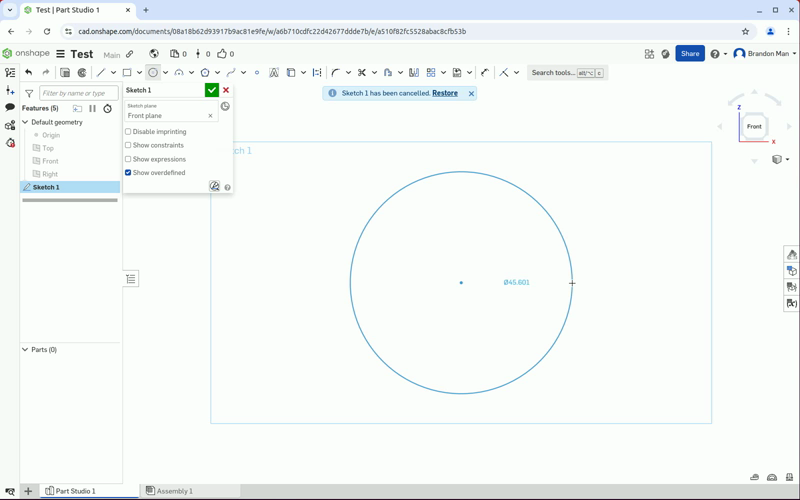
key(esc)
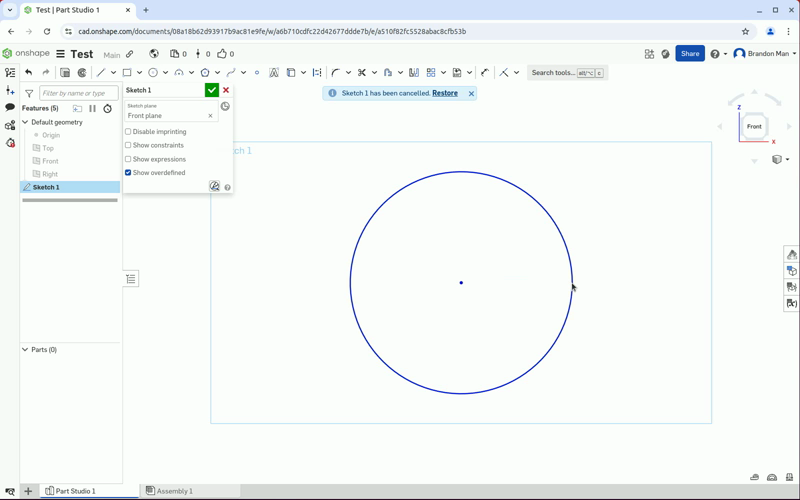
mouse_move(382, 282)
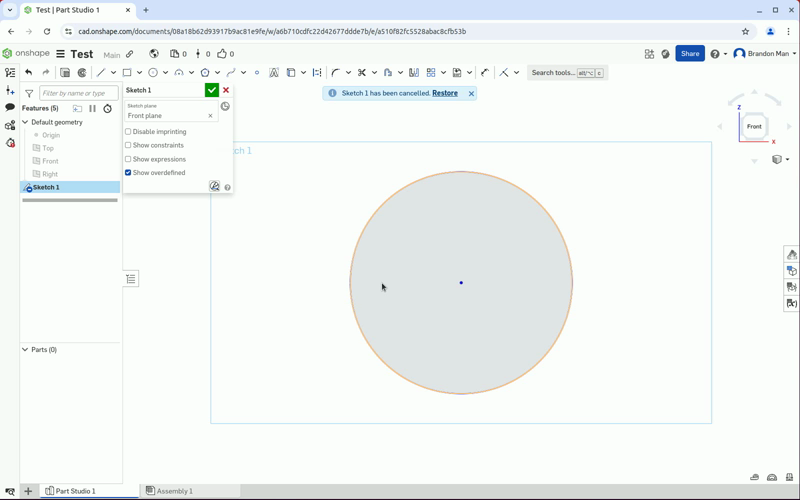
click(382, 282)
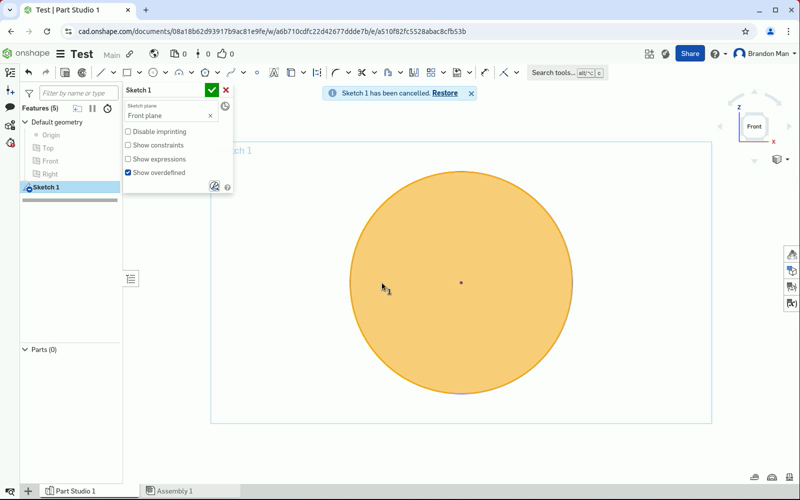
mouse_move(73, 352)
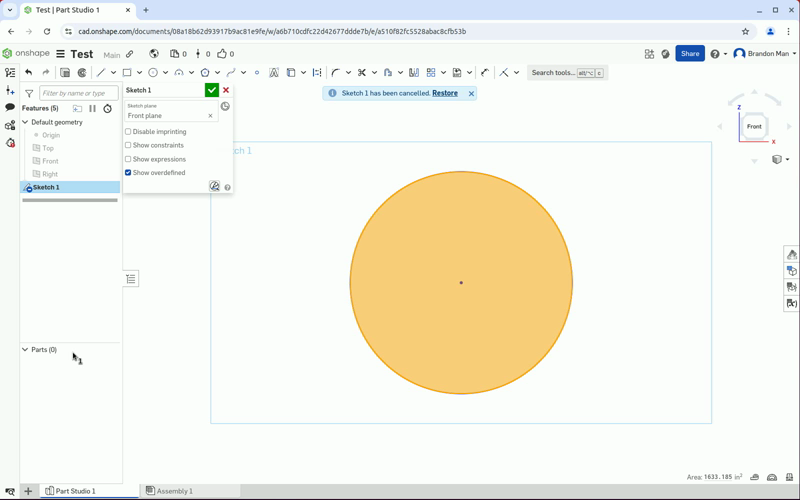
key(shift+y)
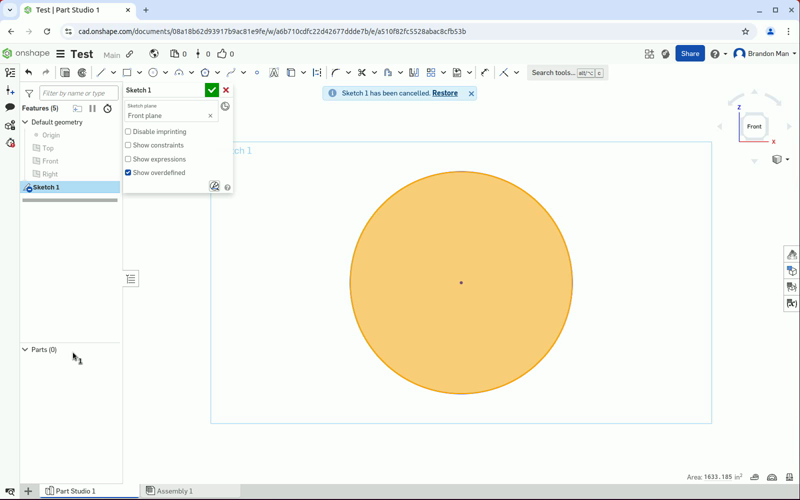
key(shift+e)
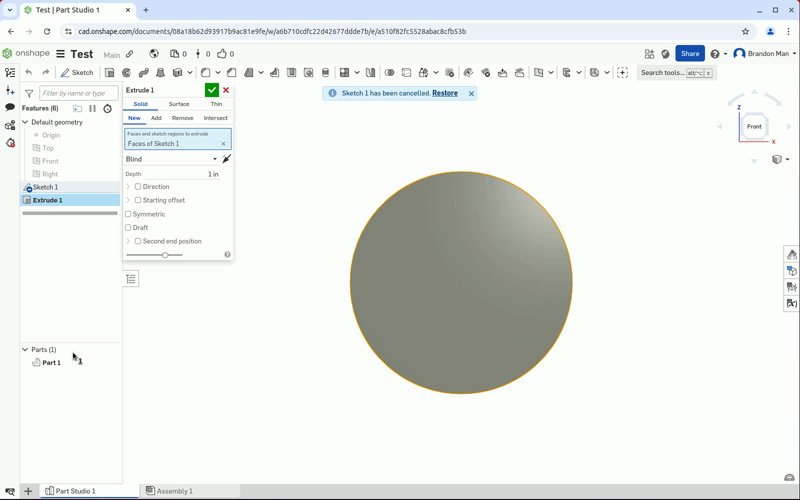
mouse_move(143, 106)
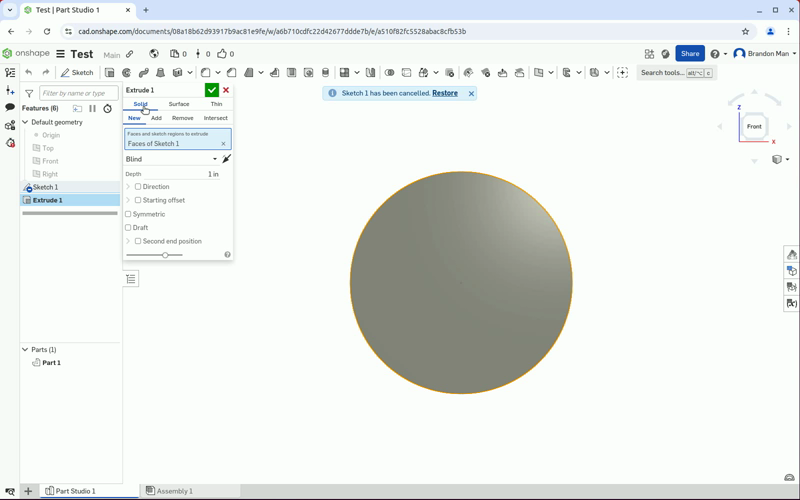
click(143, 106)
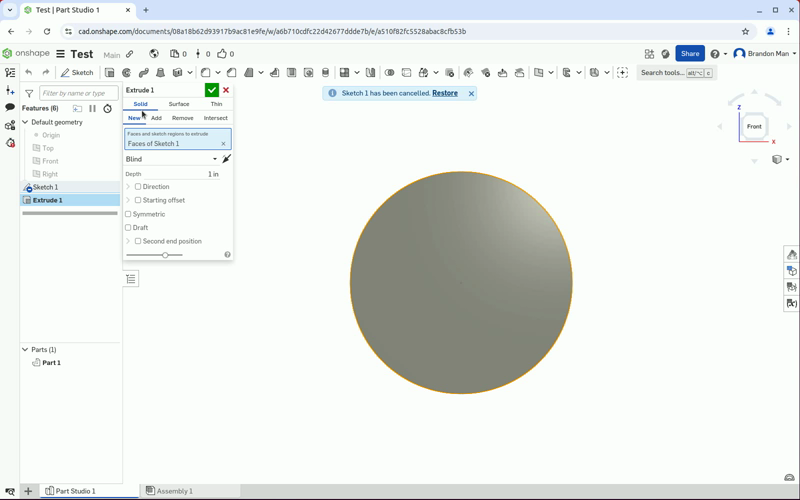
mouse_move(137, 120)
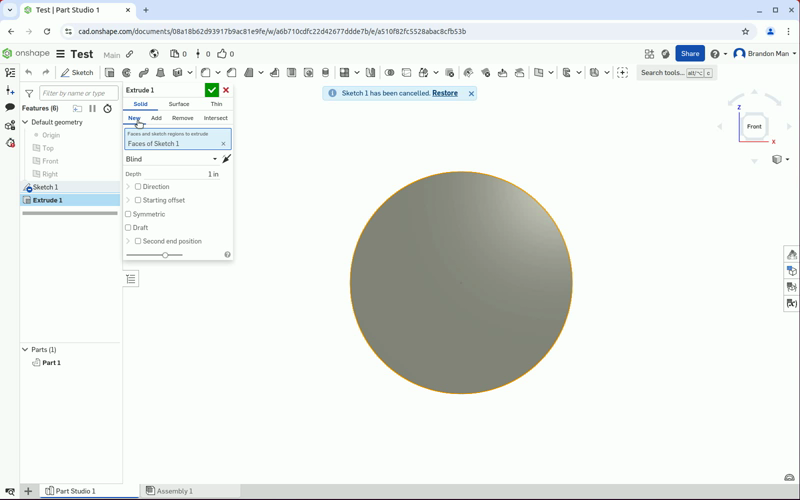
click(137, 120)
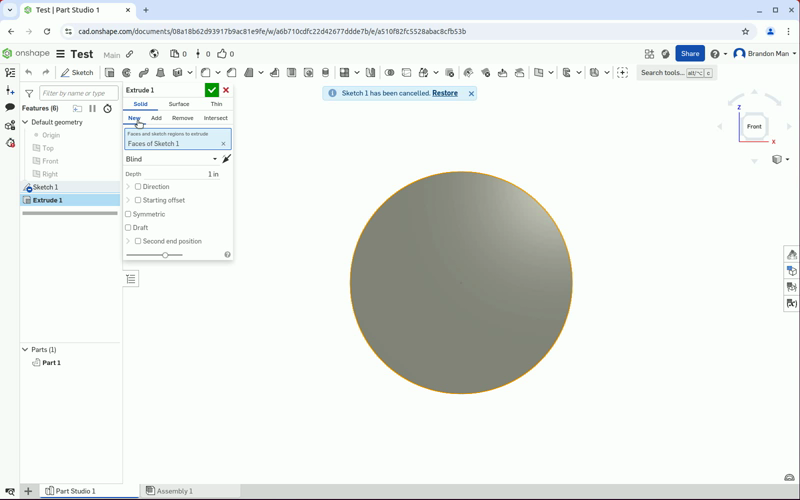
key(tab, 4)
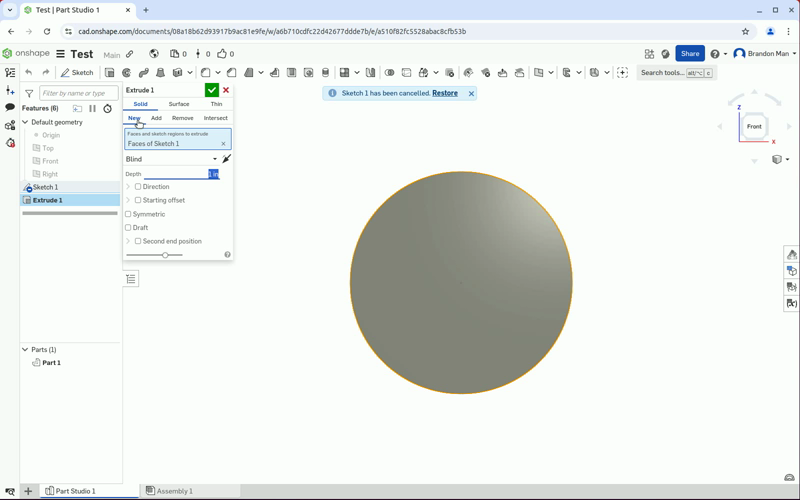
text(15.406)
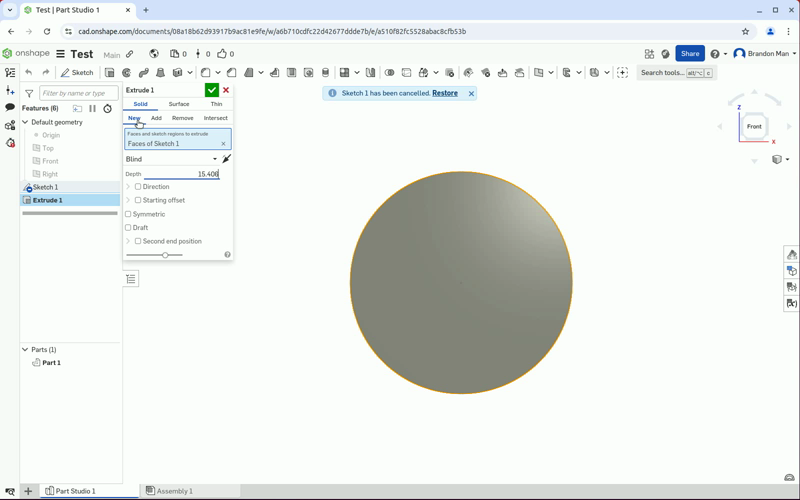
key(tab, 3)
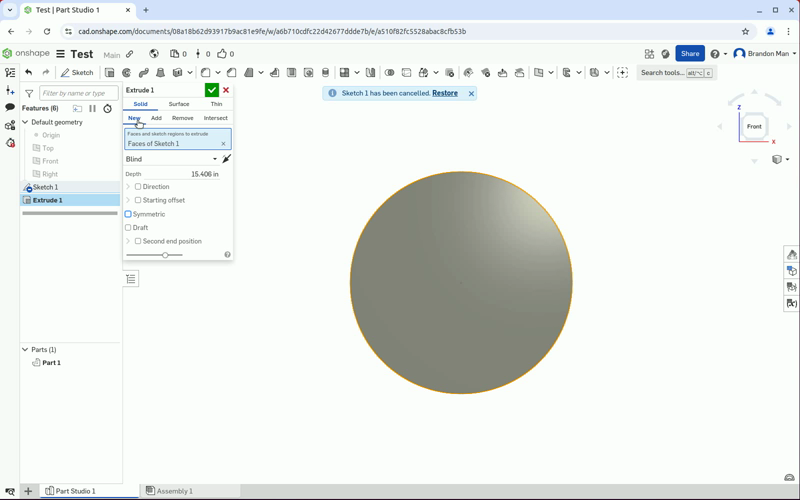
key(space)
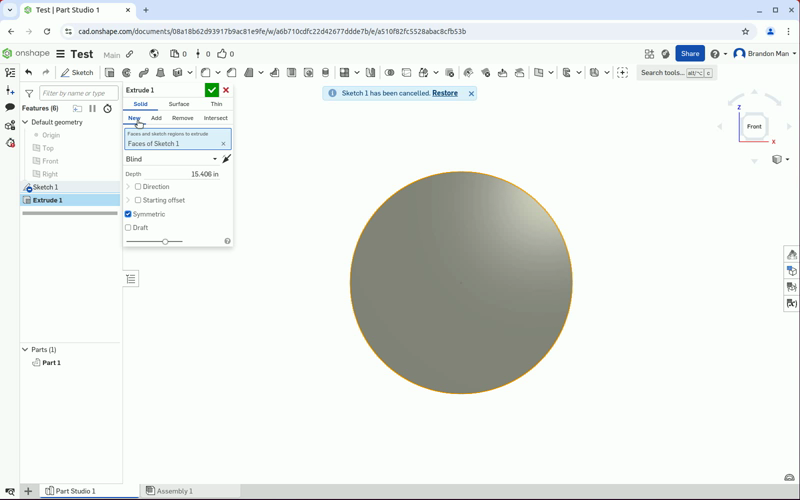
key(enter)
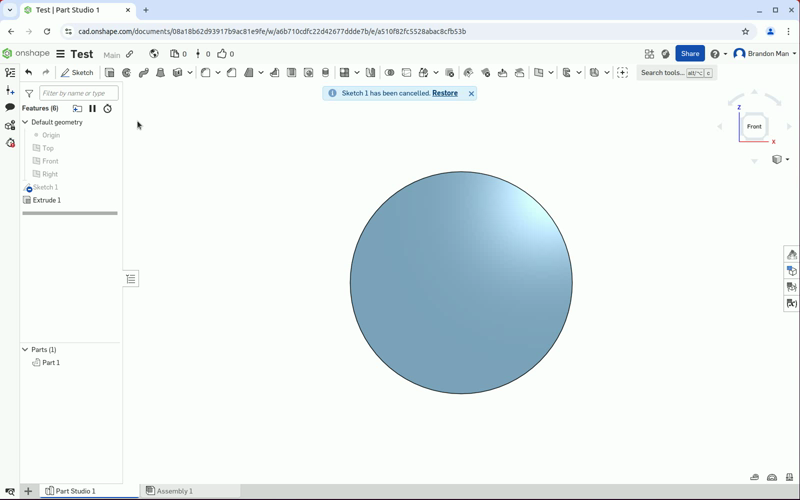
key(shift+h)
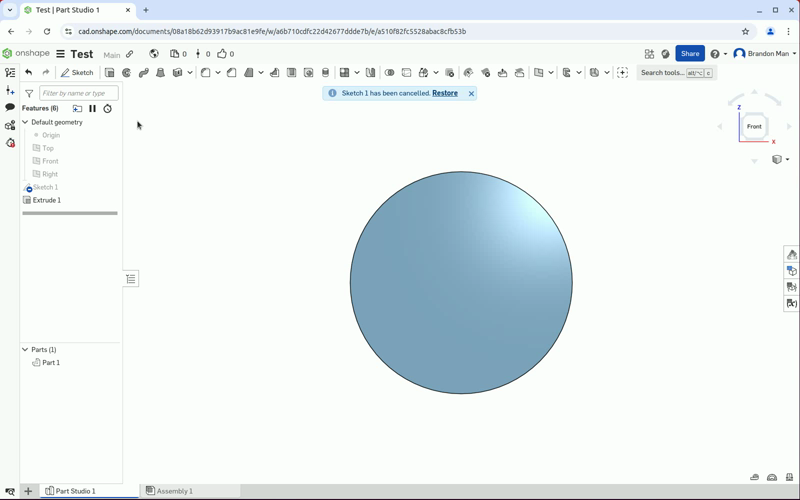
key(shift+h)
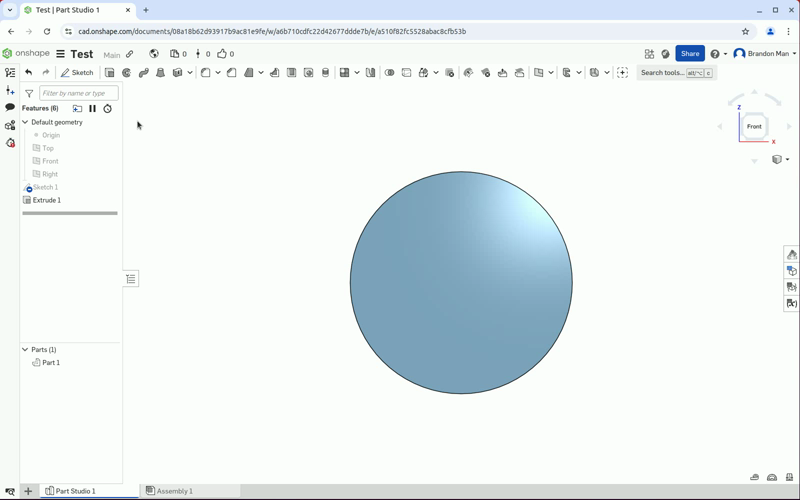
mouse_move(73, 189)
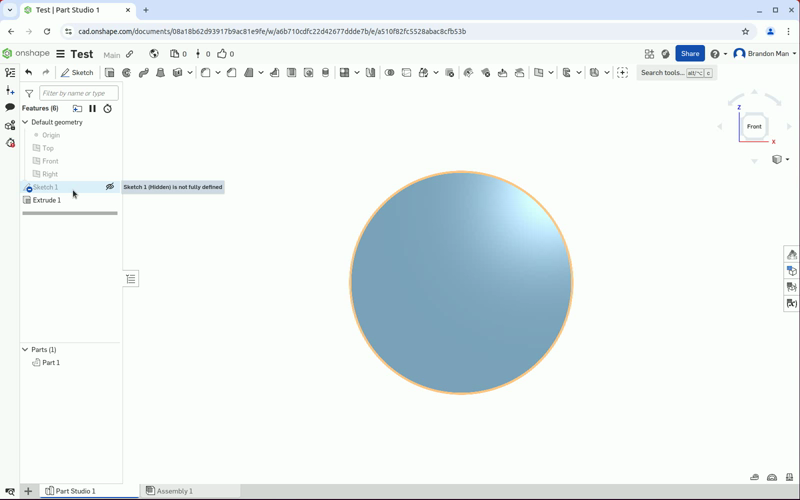
click(73, 189)
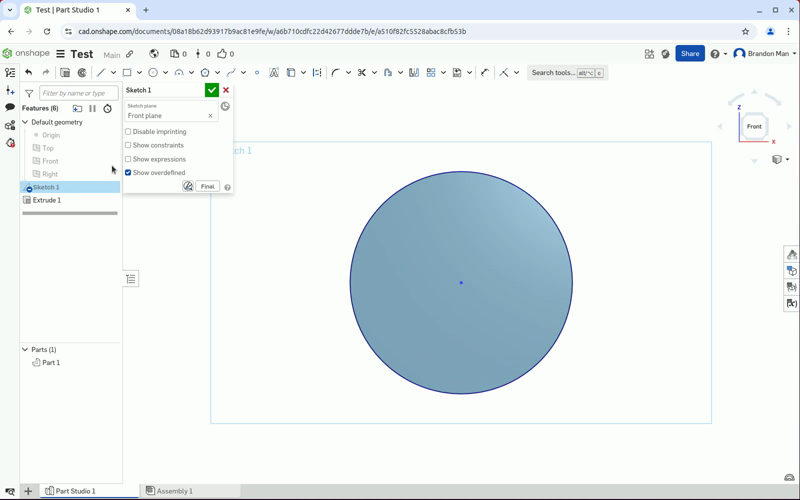
mouse_move(229, 92)
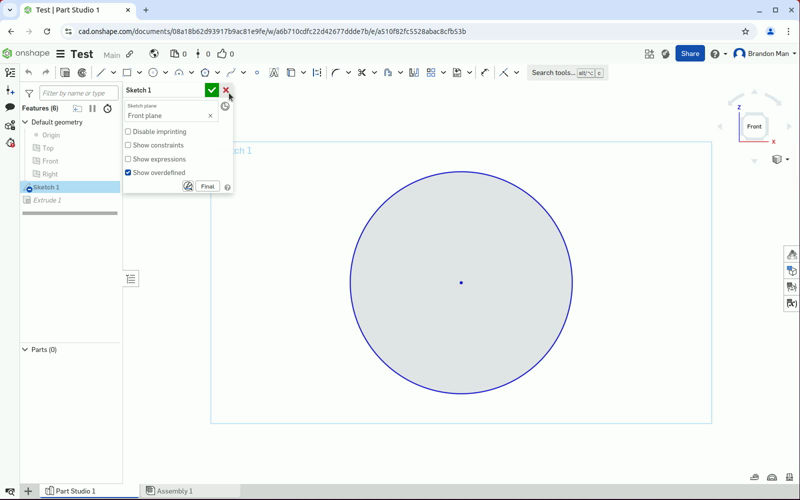
click(229, 92)
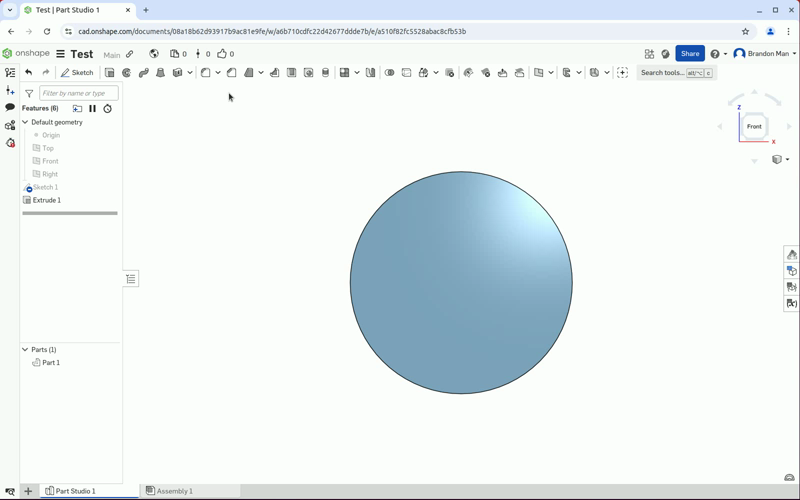
mouse_move(541, 75)
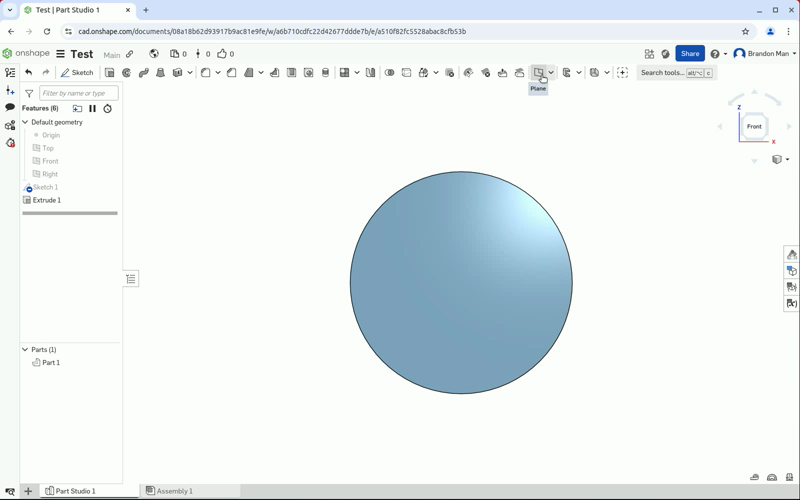
click(541, 75)
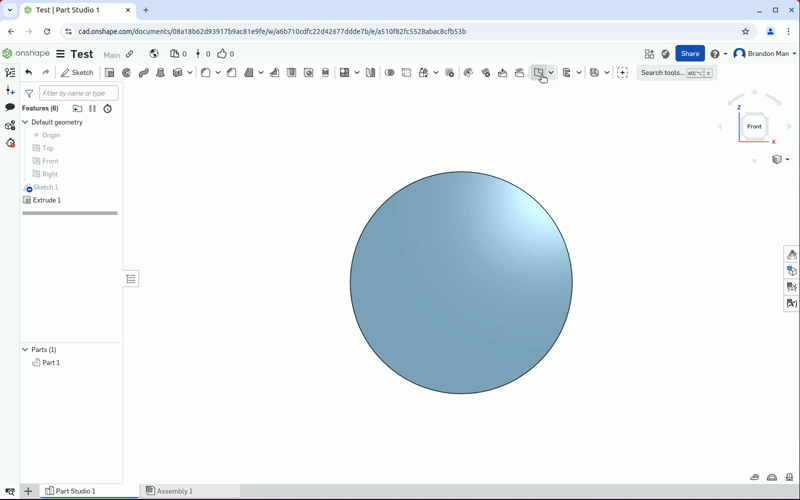
mouse_move(73, 163)
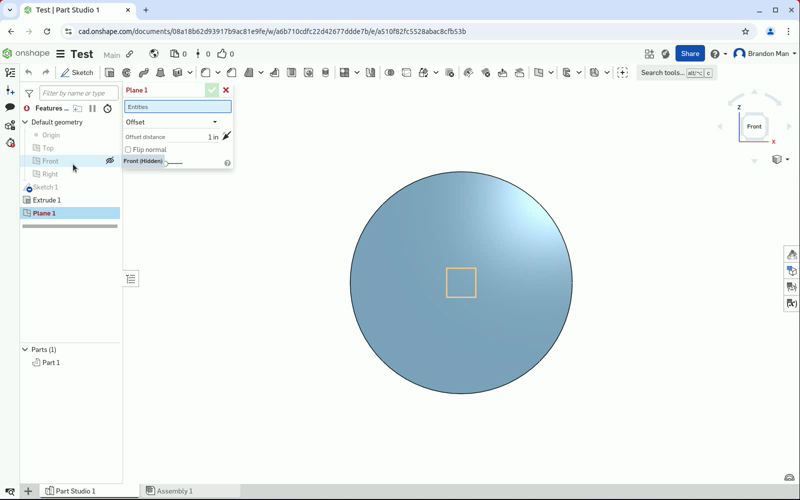
click(73, 163)
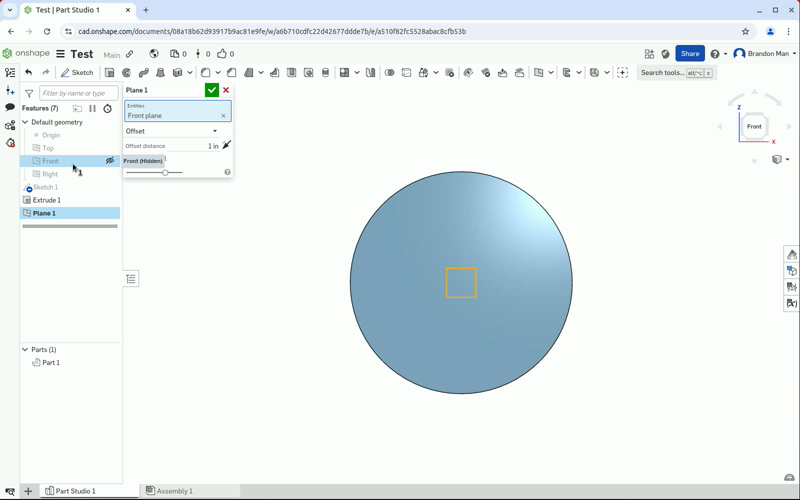
key(tab, 2)
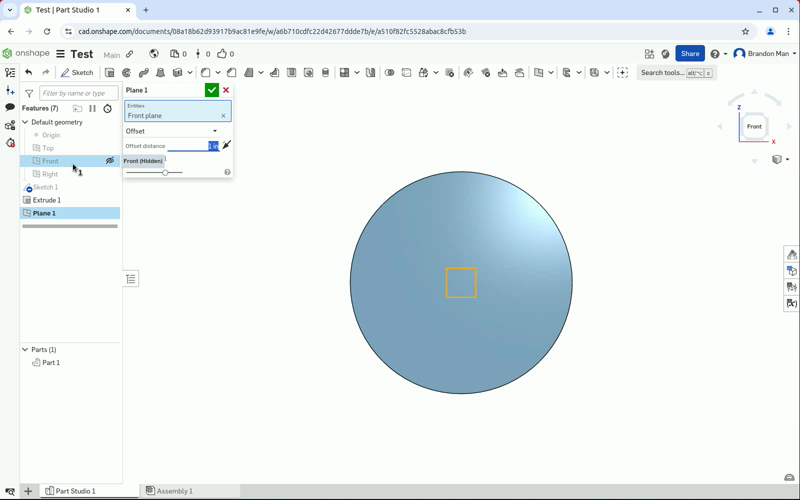
text(7.703)
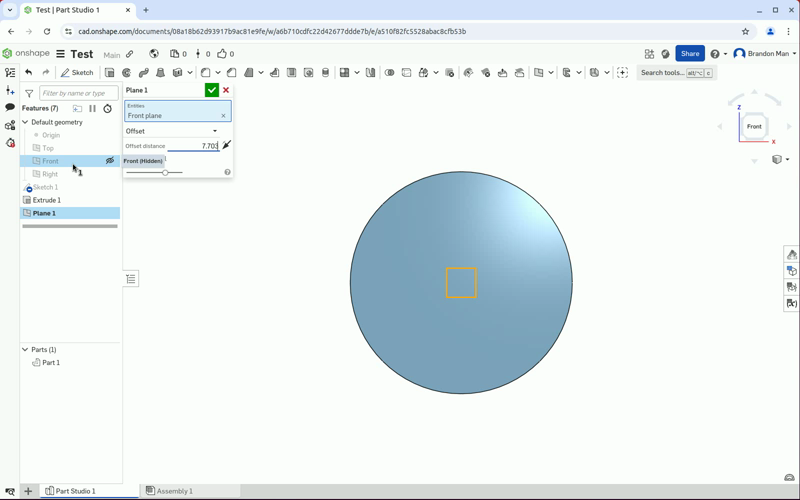
key(enter, 2)
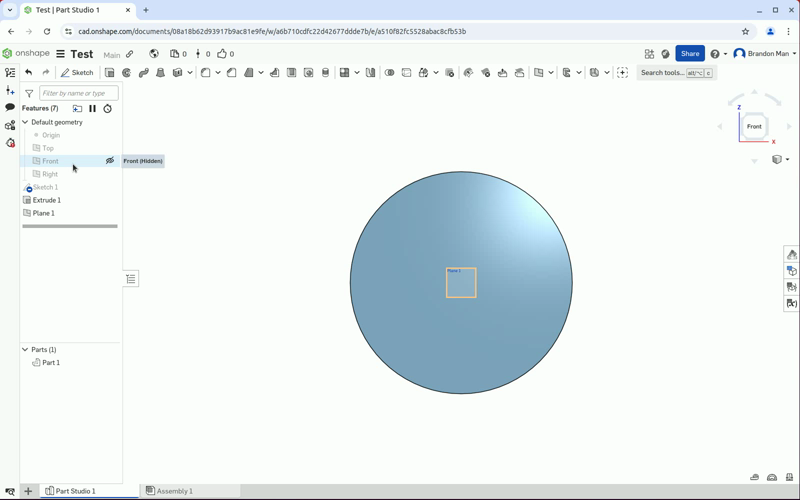
key(shift+s)
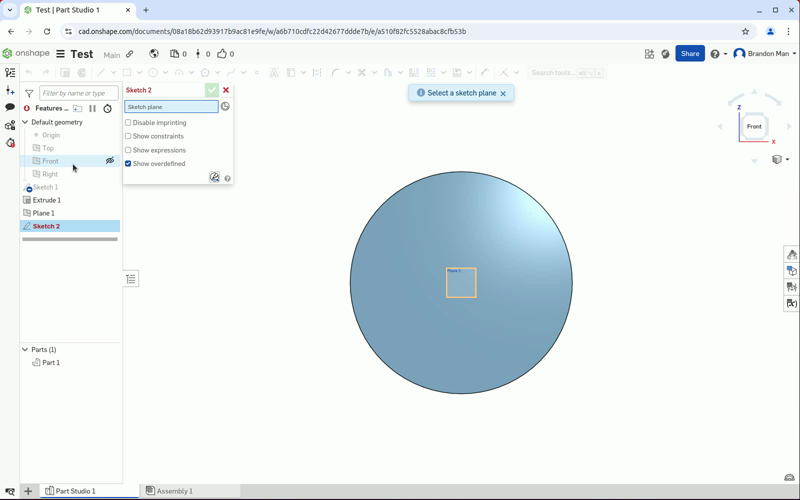
mouse_move(73, 215)
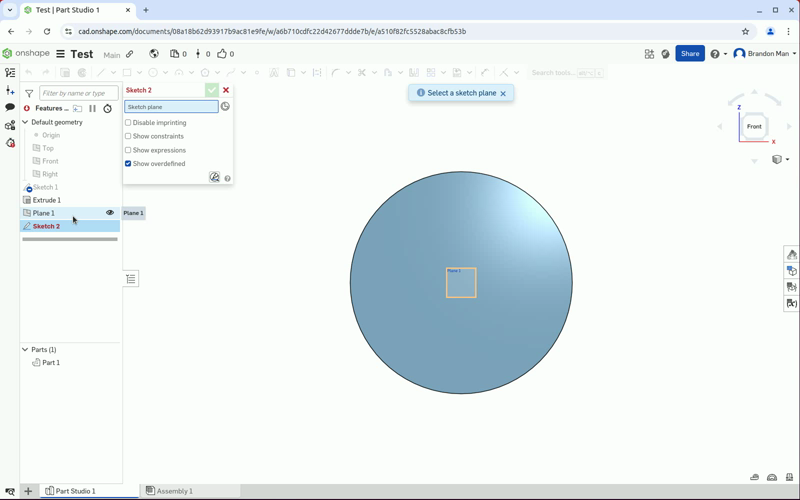
click(73, 215)
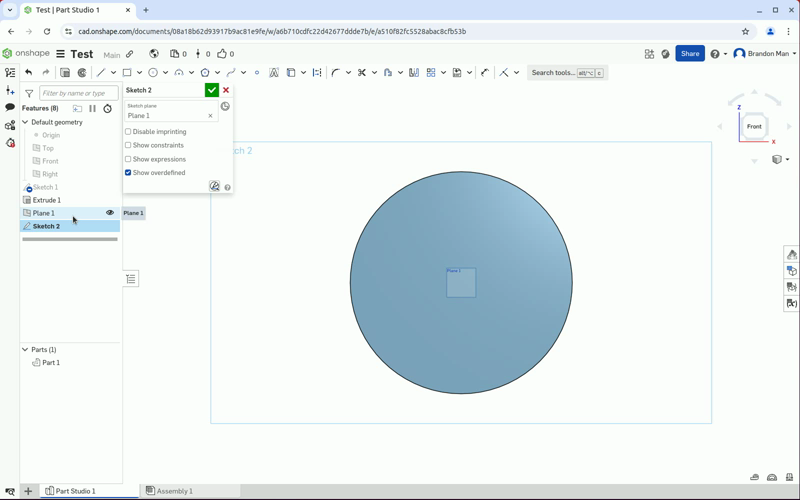
mouse_move(73, 352)
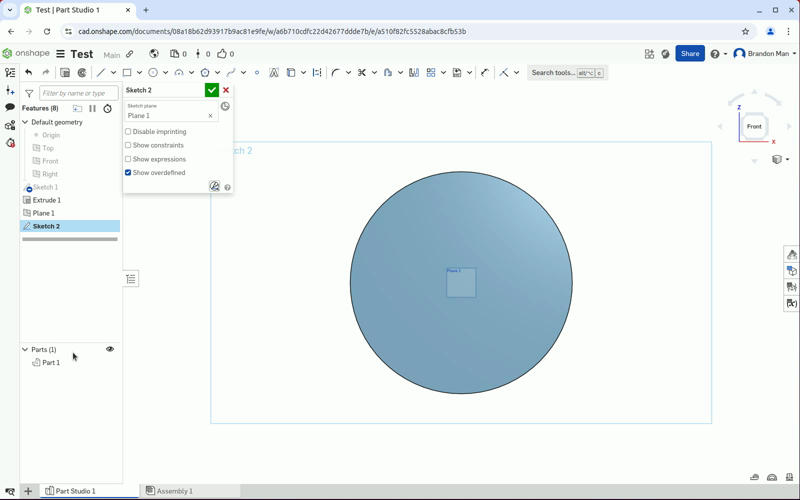
key(y)
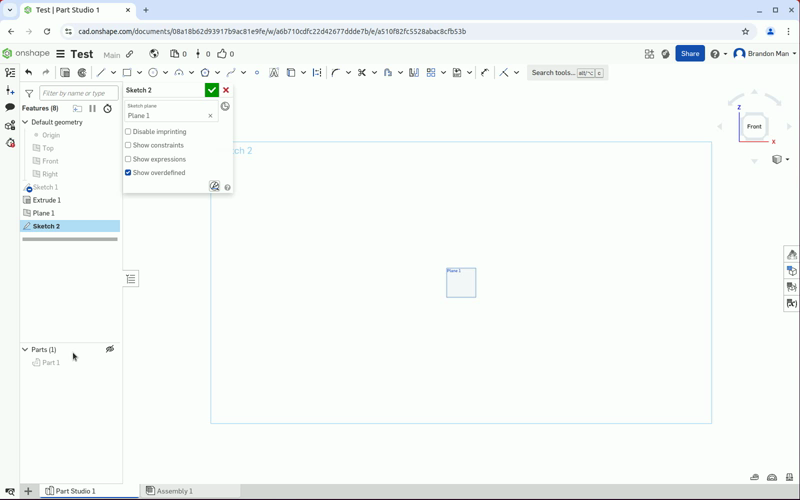
key(l)
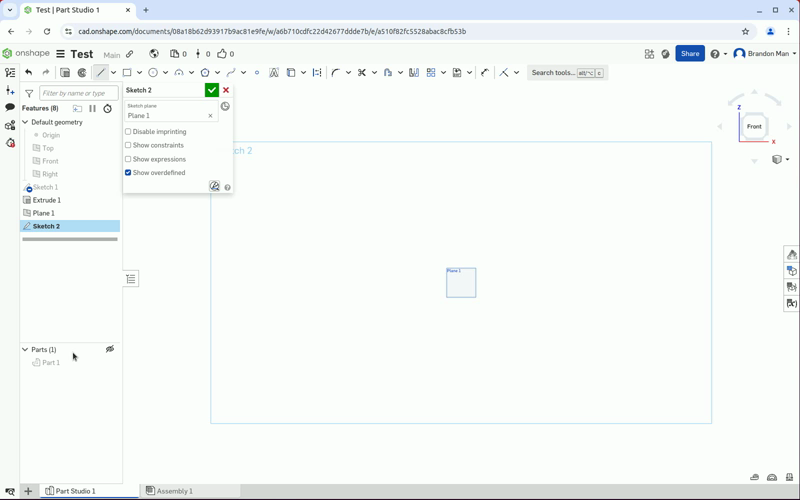
key_down(shift)
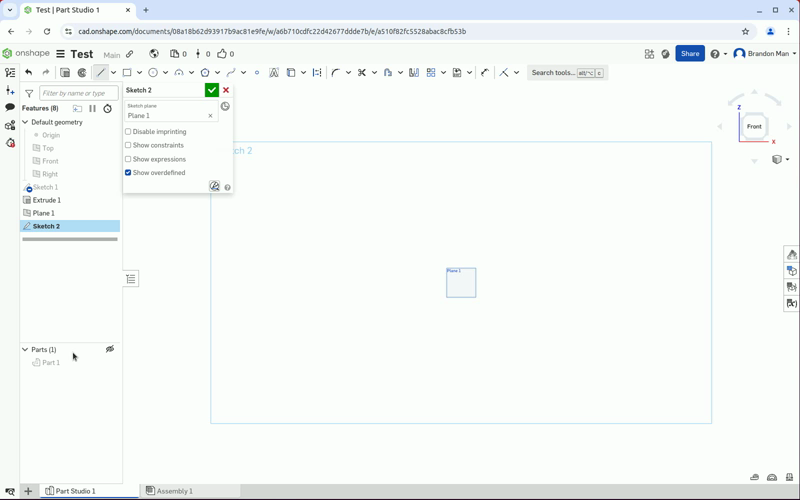
mouse_move(396, 282)
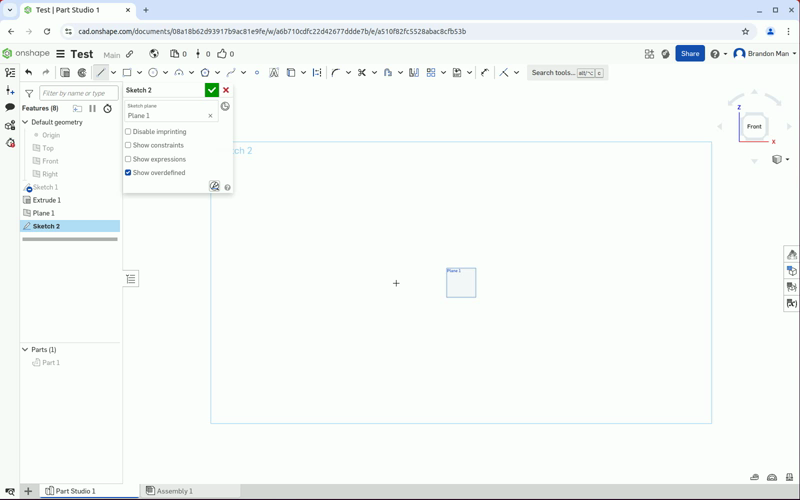
click(396, 282)
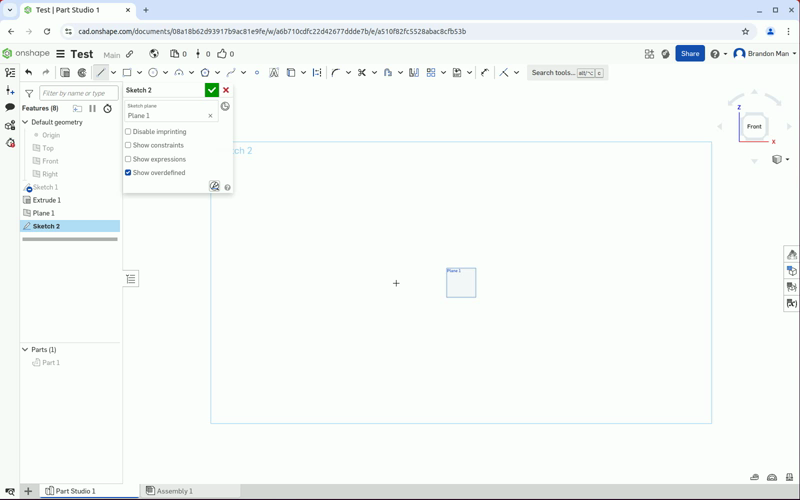
key_up(shift)
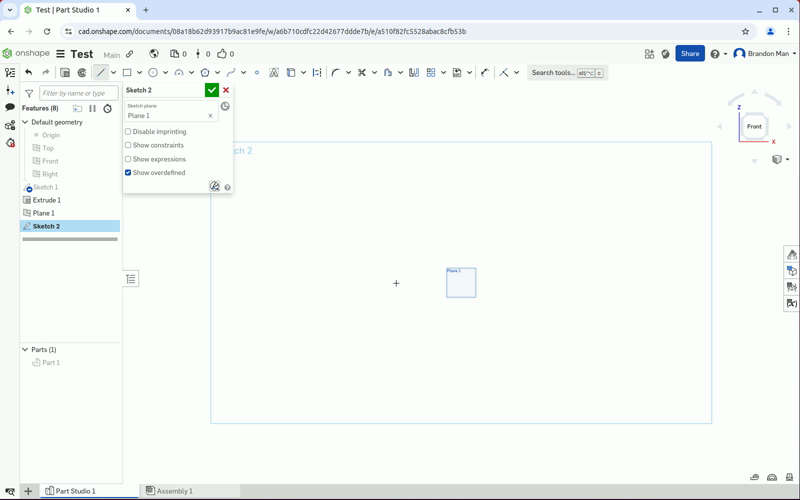
key_down(shift)
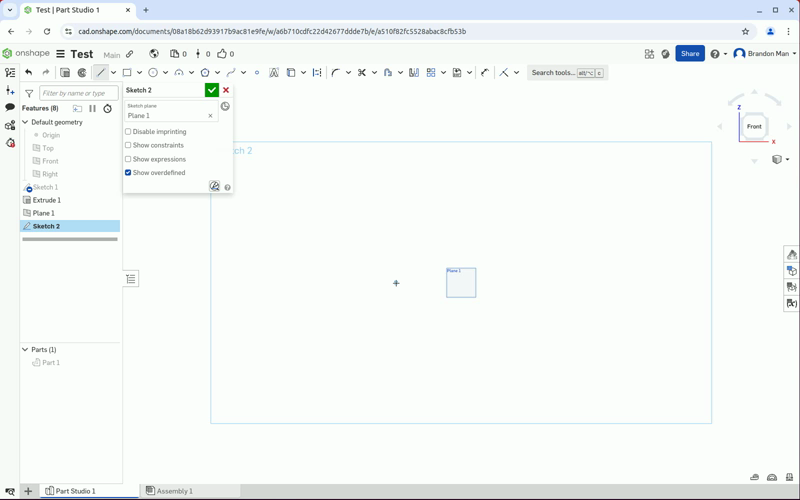
mouse_move(429, 339)
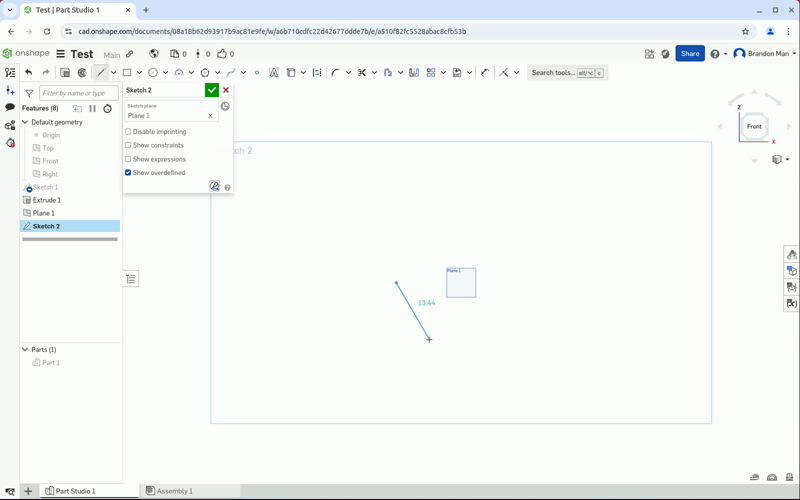
click(429, 339)
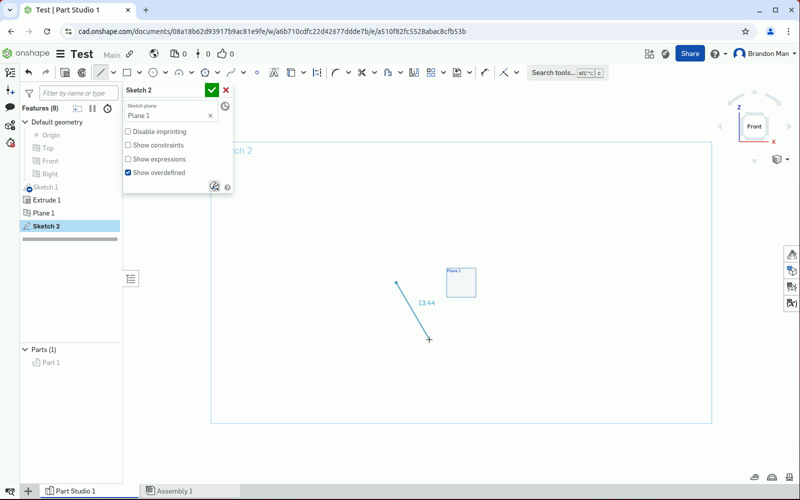
key_up(shift)
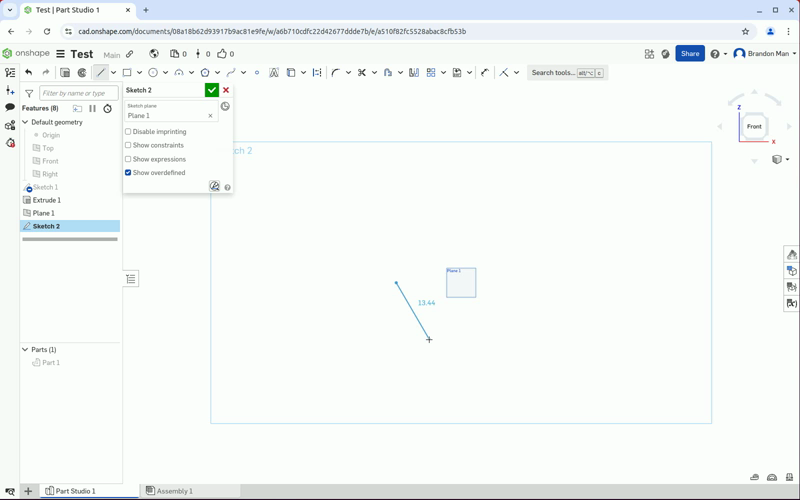
key_down(shift)
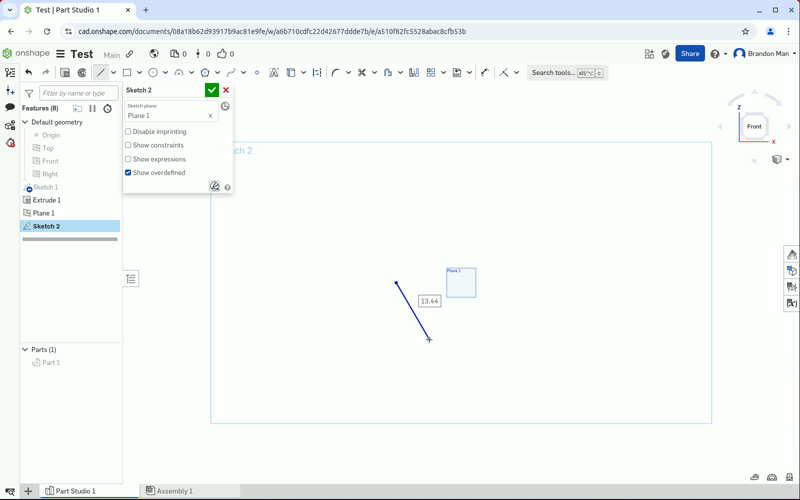
mouse_move(493, 339)
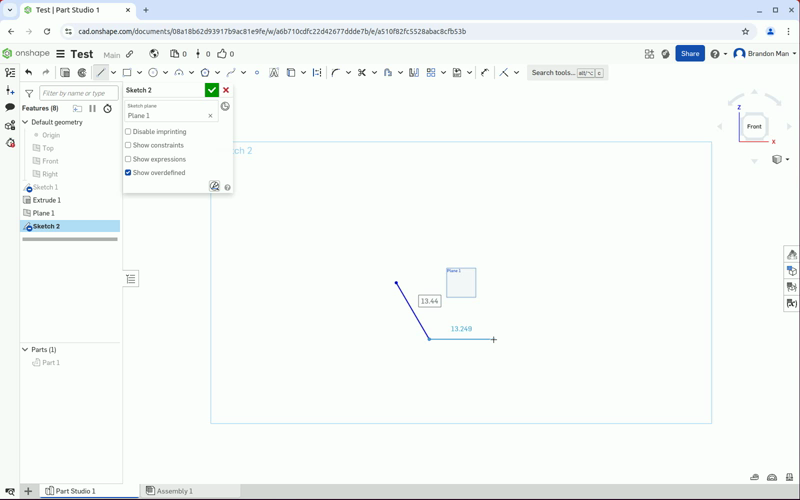
click(493, 339)
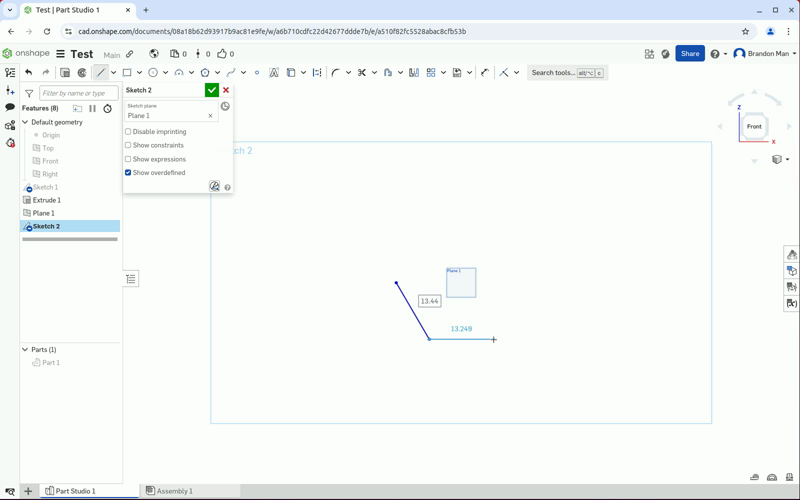
key_up(shift)
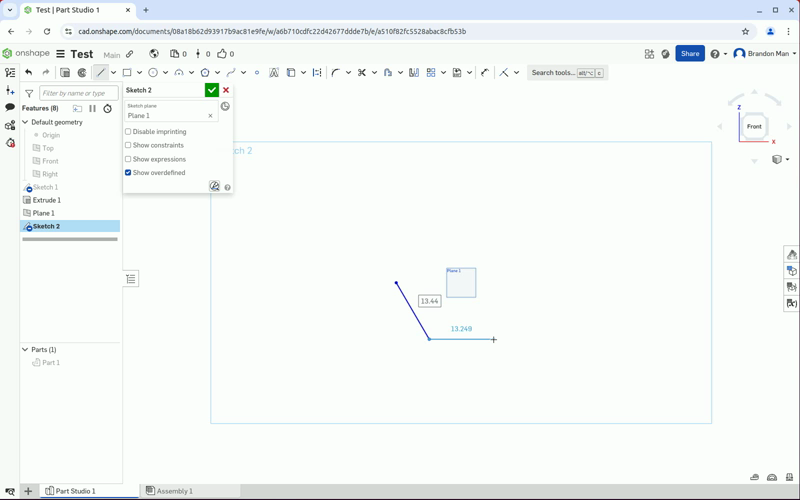
key_down(shift)
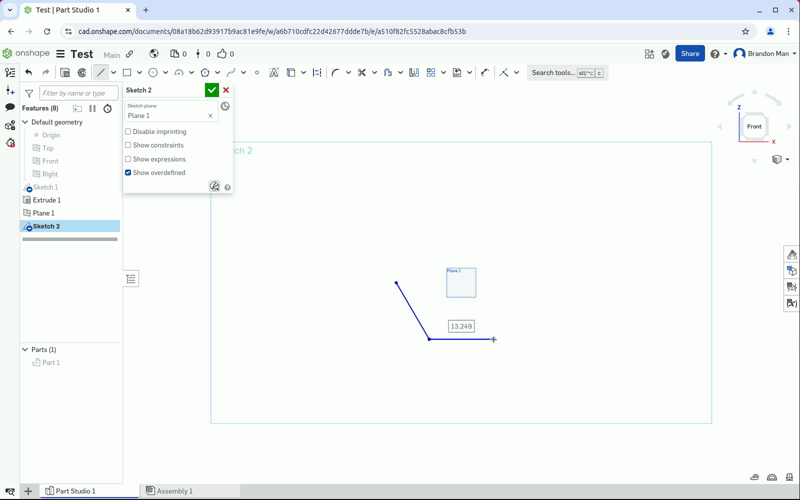
mouse_move(526, 282)
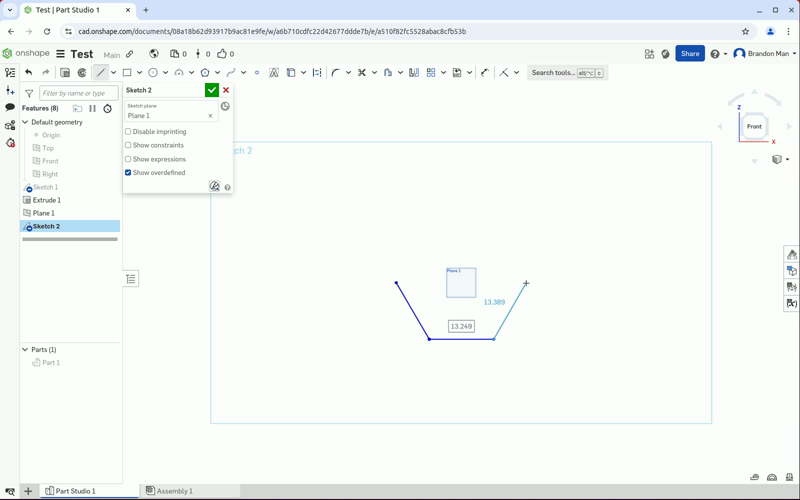
click(526, 282)
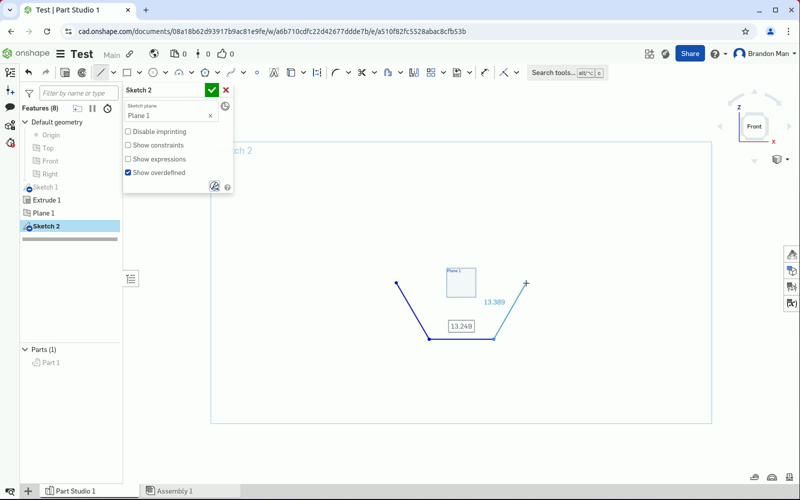
key_up(shift)
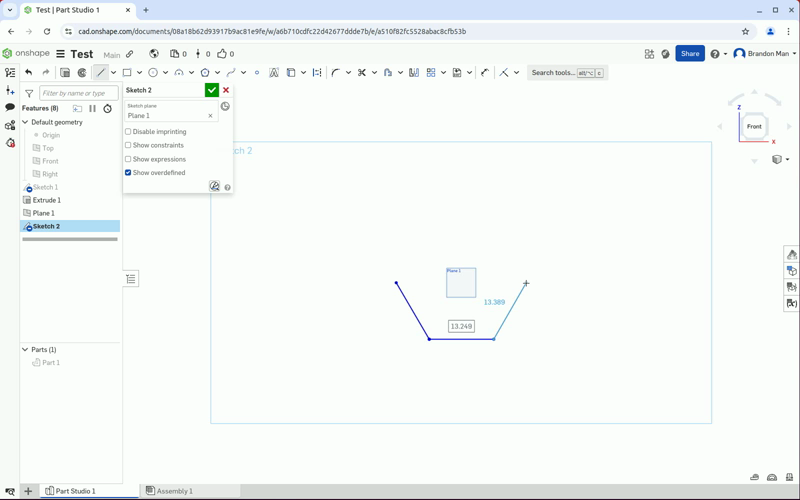
key_down(shift)
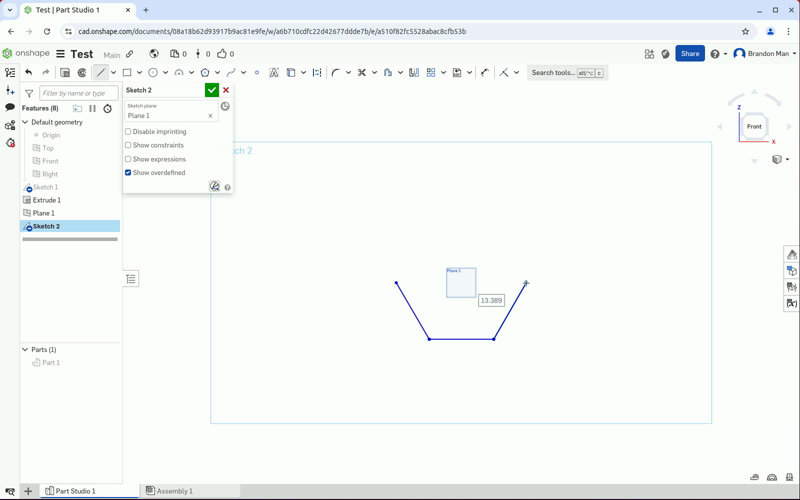
mouse_move(493, 226)
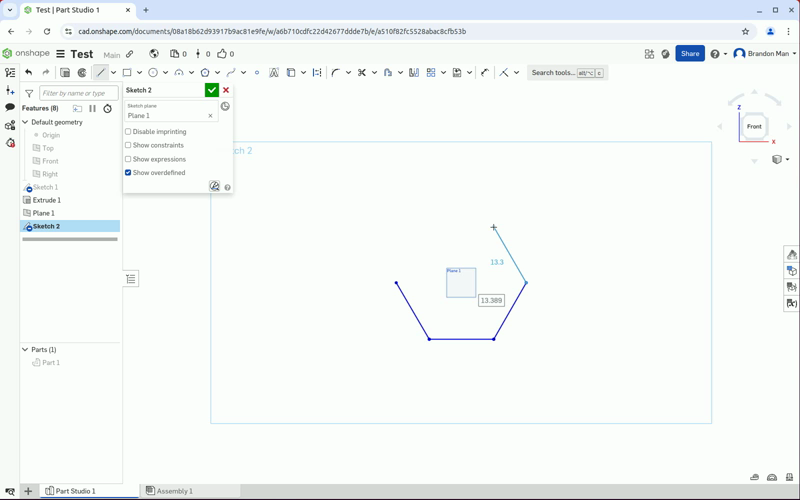
click(493, 226)
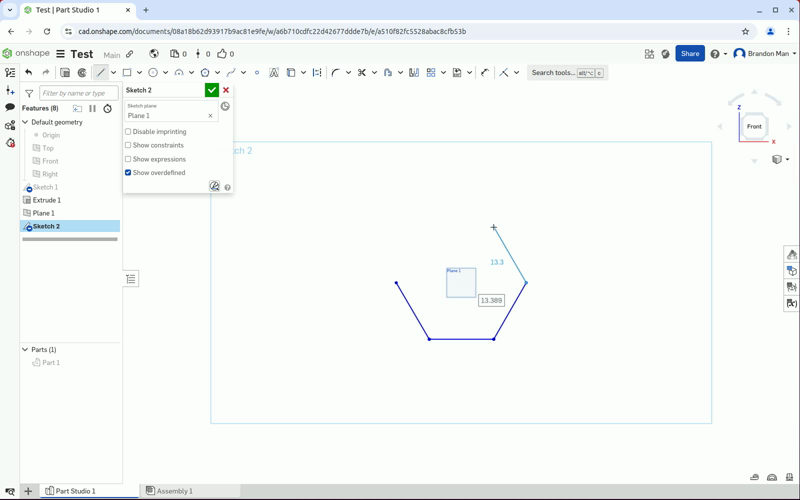
key_up(shift)
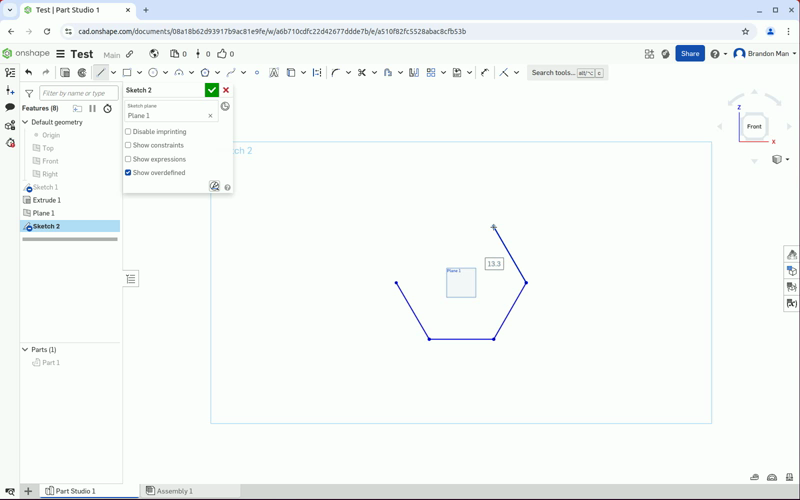
key_down(shift)
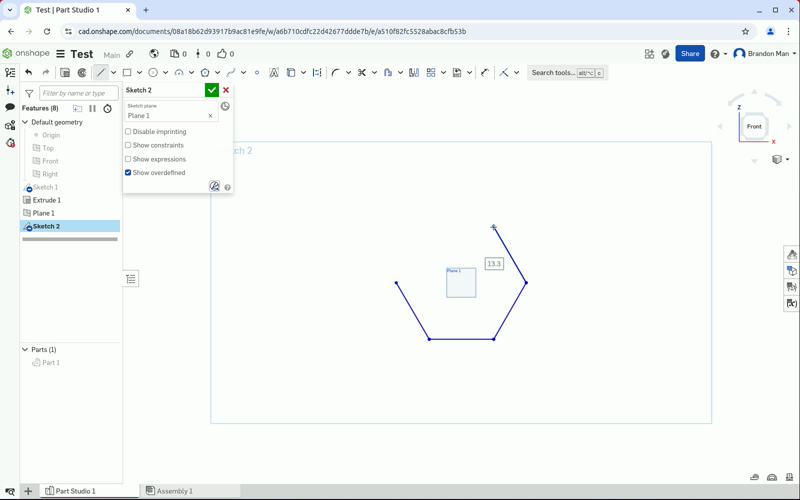
mouse_move(429, 226)
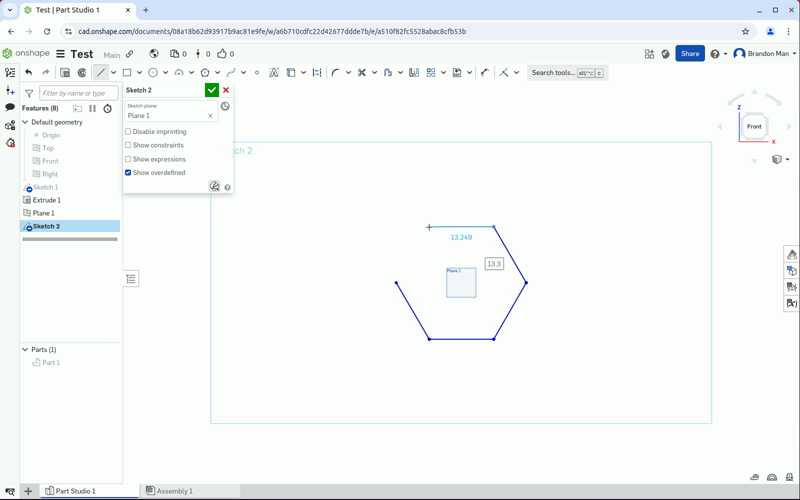
click(429, 226)
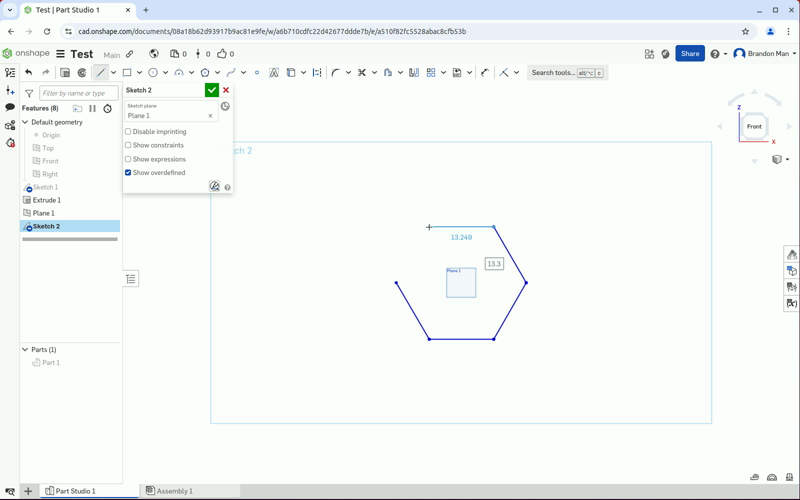
key_up(shift)
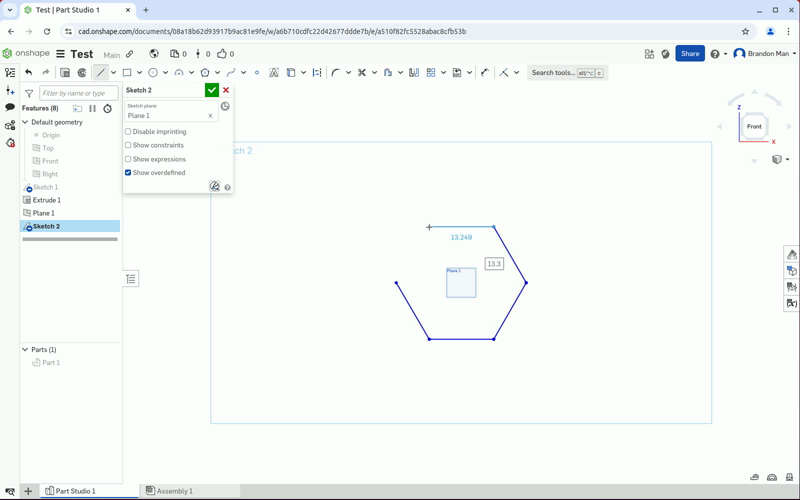
key_down(shift)
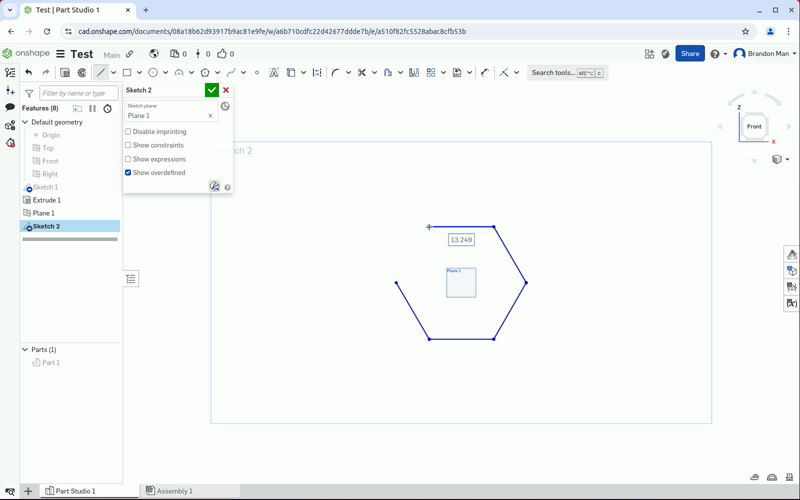
mouse_move(396, 282)
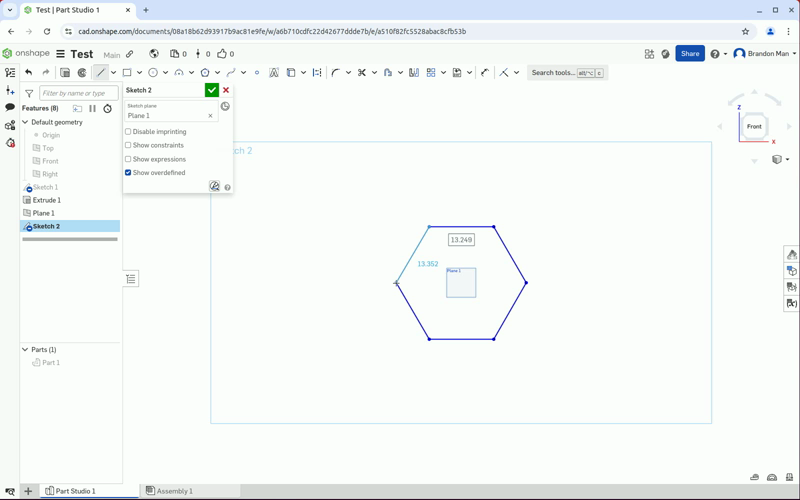
key_up(shift)
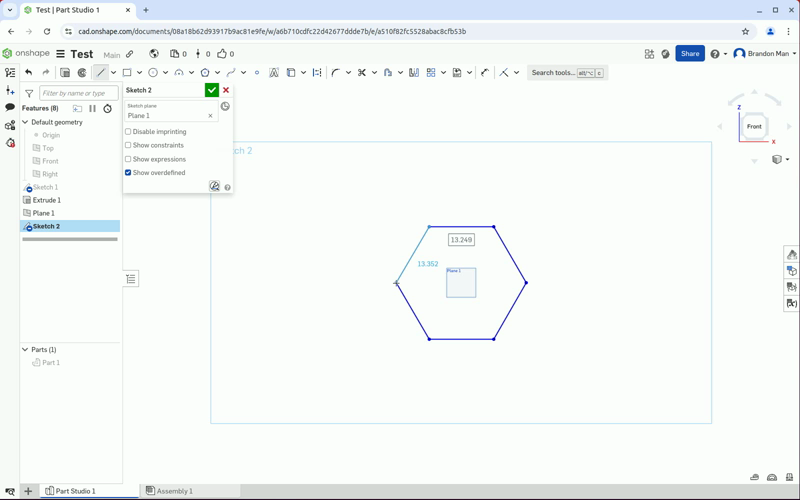
click(396, 282)
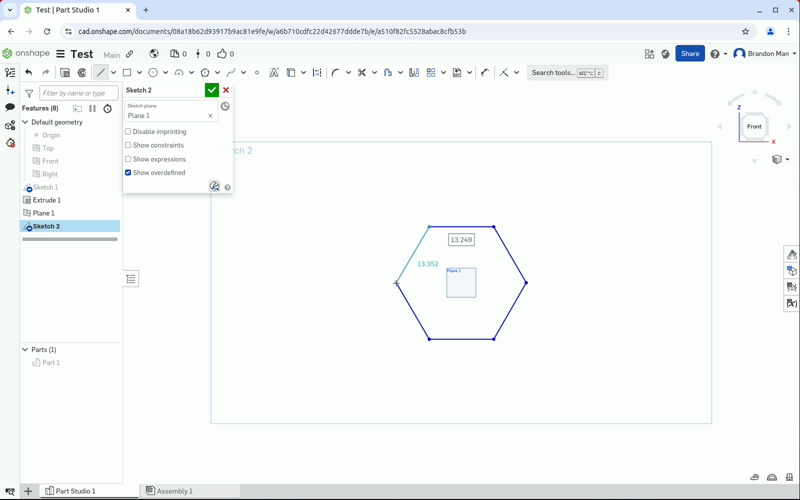
key(esc)
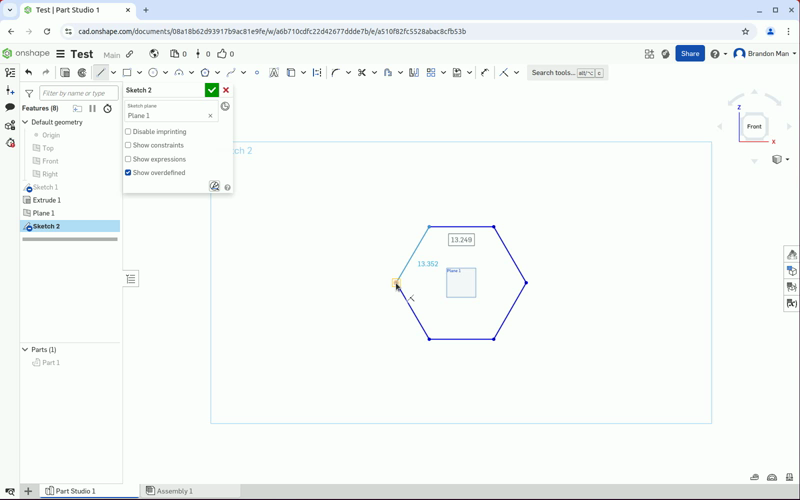
mouse_move(430, 306)
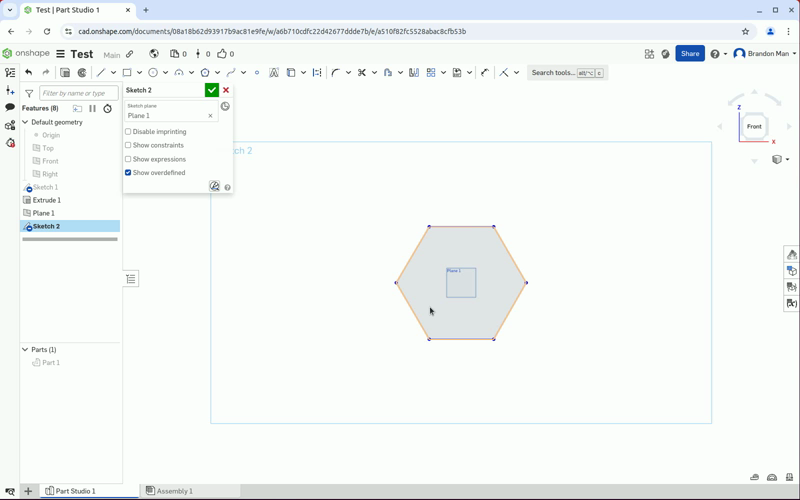
click(430, 306)
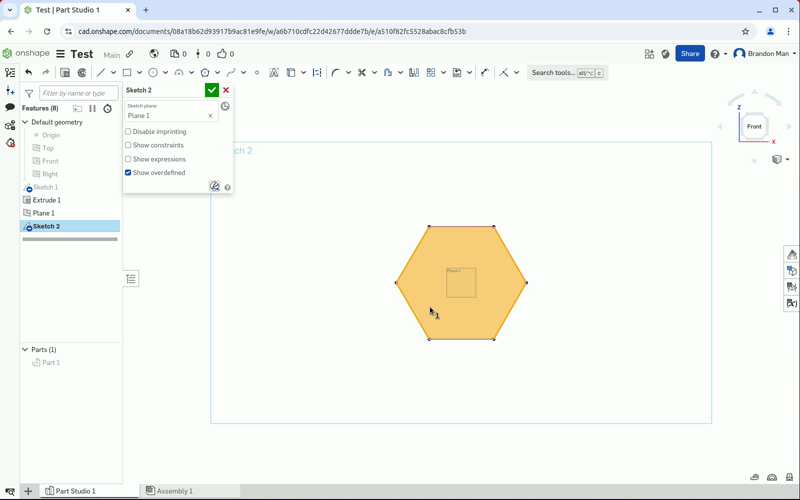
mouse_move(73, 352)
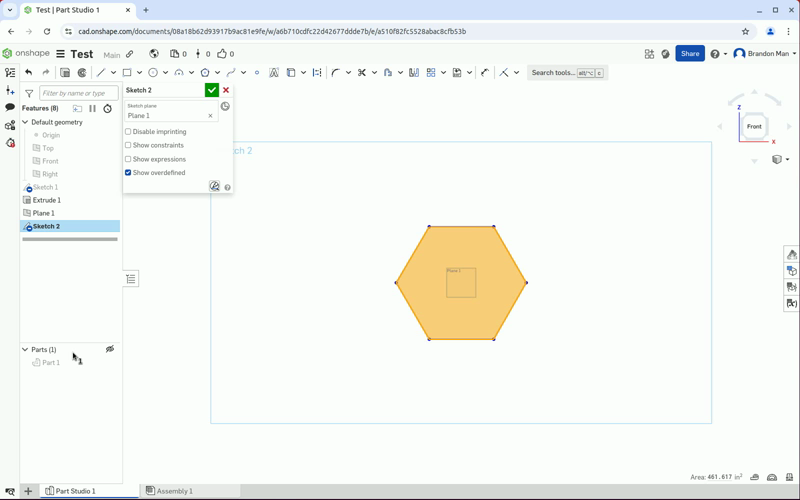
key(shift+y)
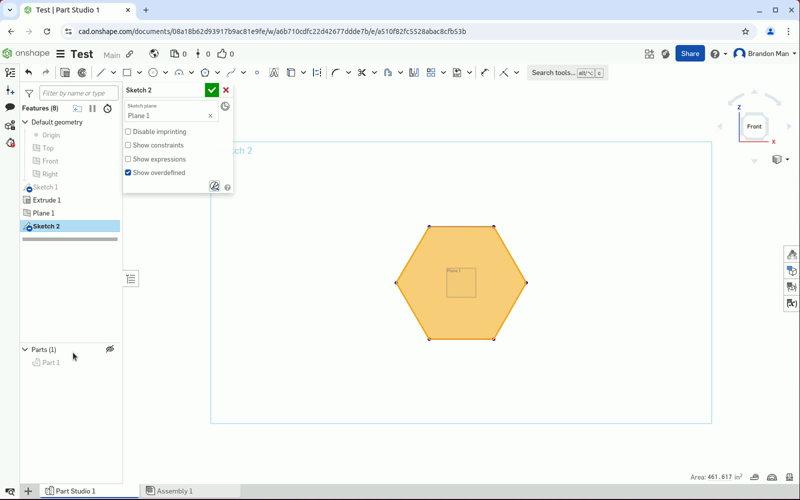
key(shift+e)
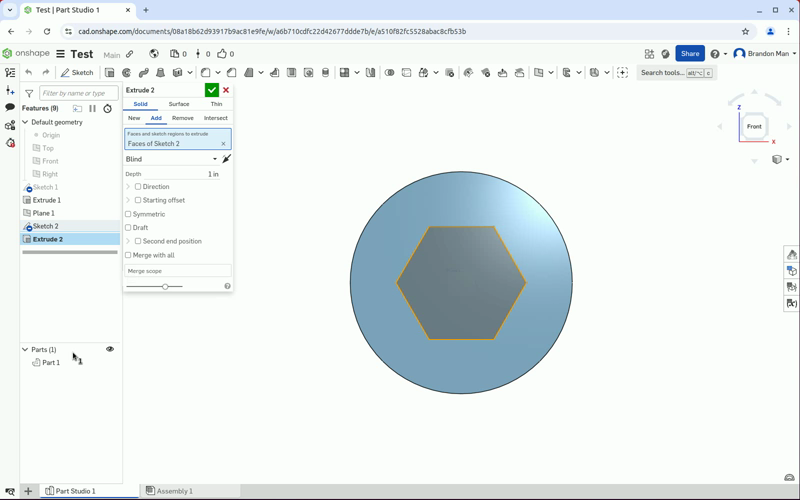
mouse_move(143, 106)
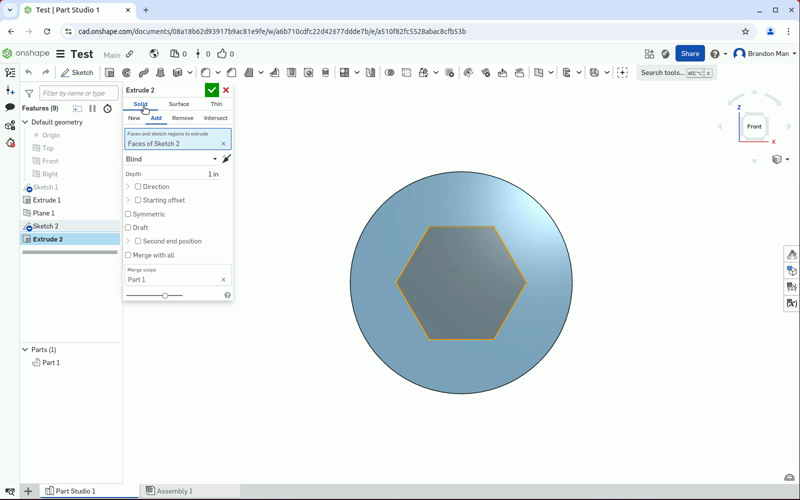
click(143, 106)
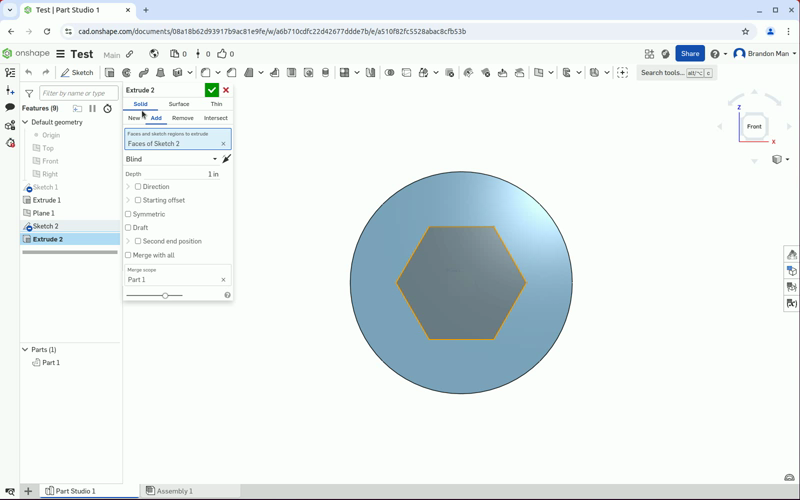
mouse_move(137, 120)
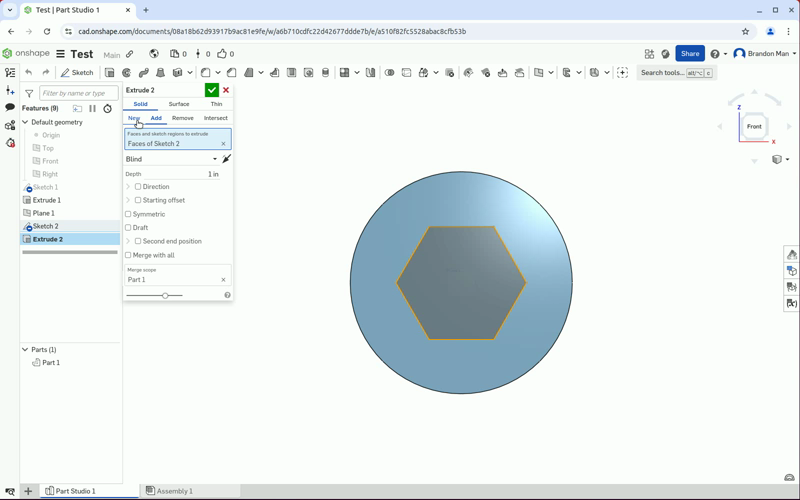
click(137, 120)
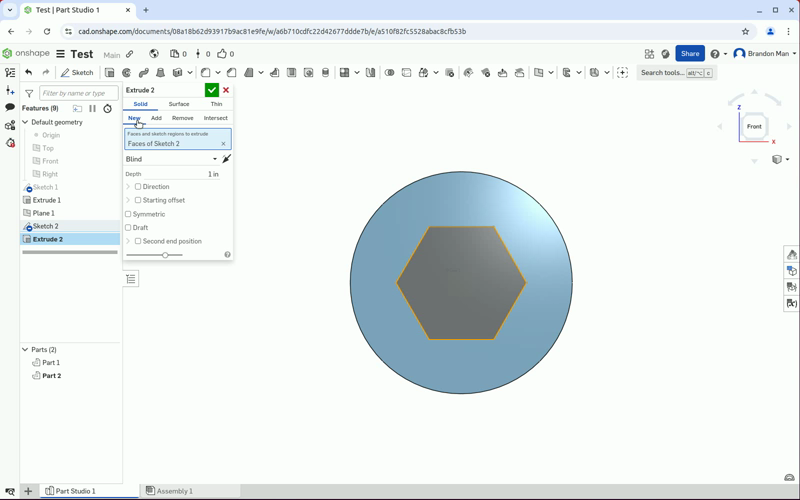
key(tab, 4)
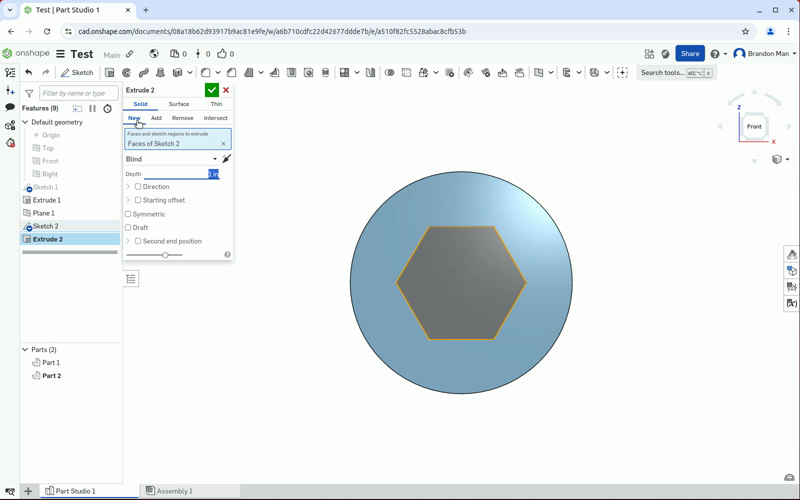
text(15.405)
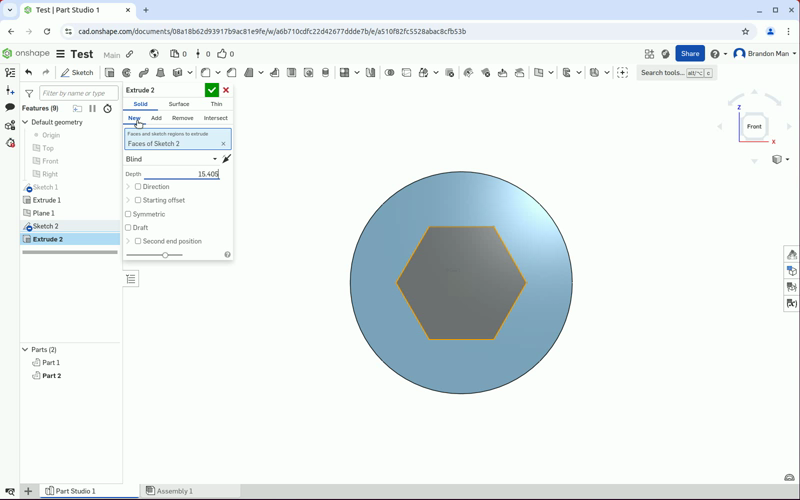
key(enter)
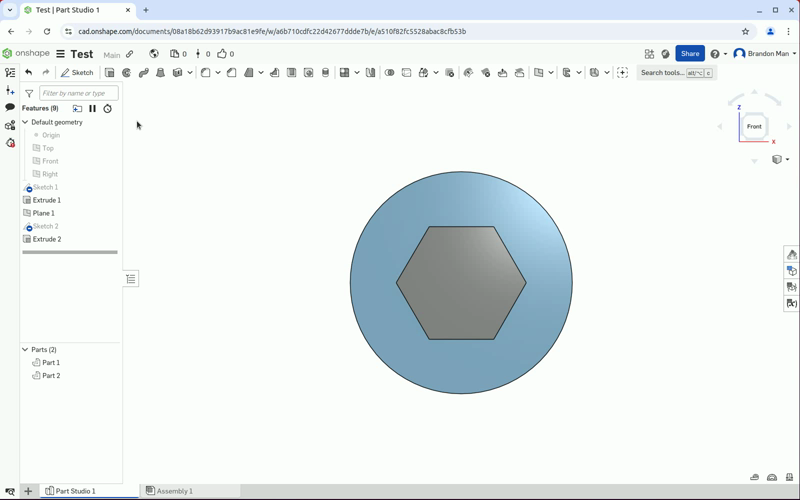
key(shift+h)
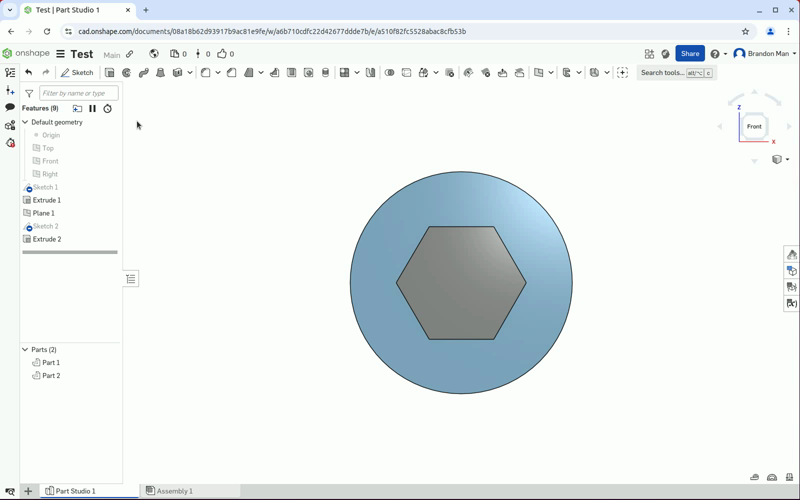
key(shift+h)
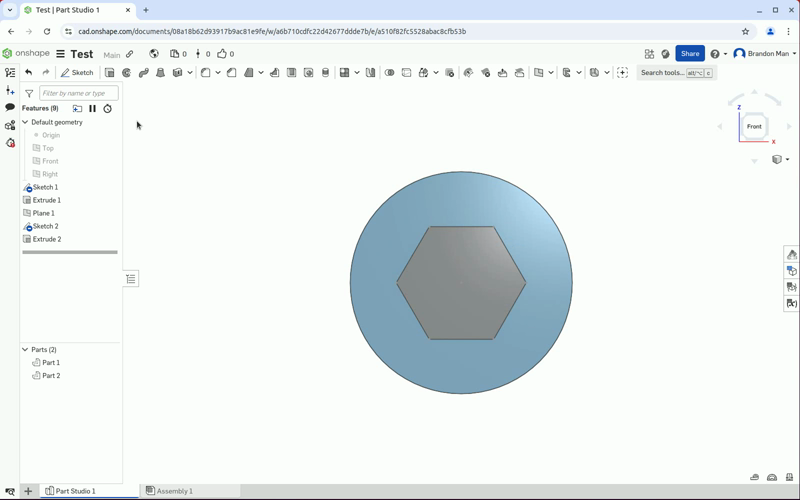
key(shift+7)
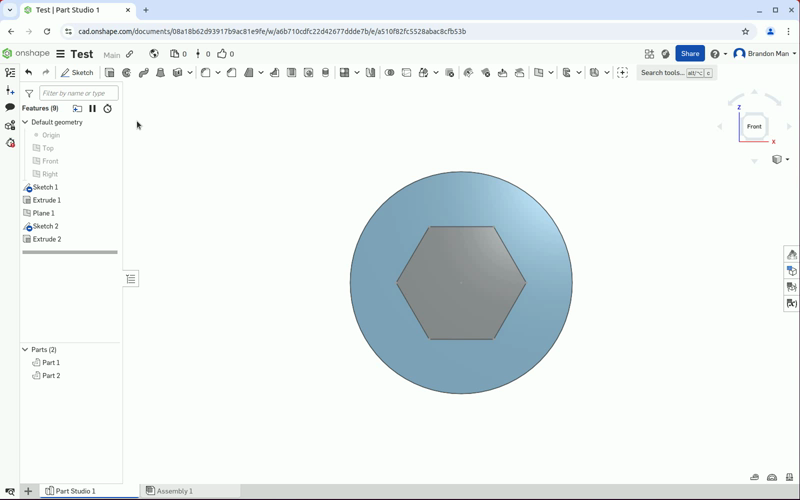
key(left, 2)
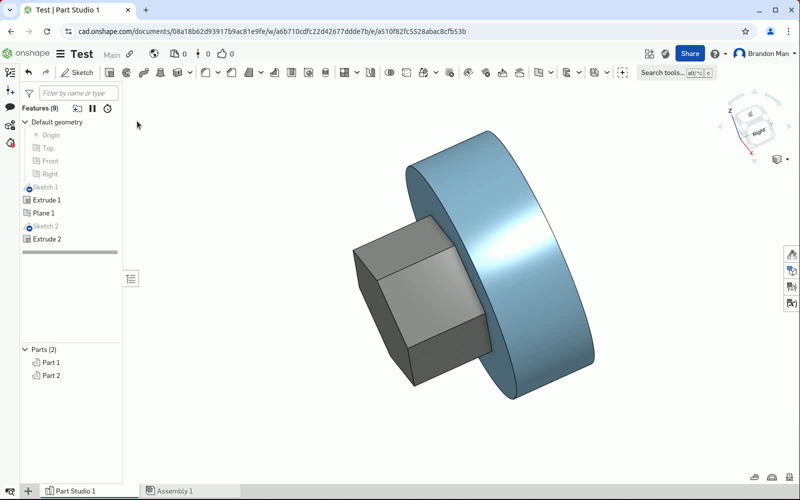
key(down, 2)
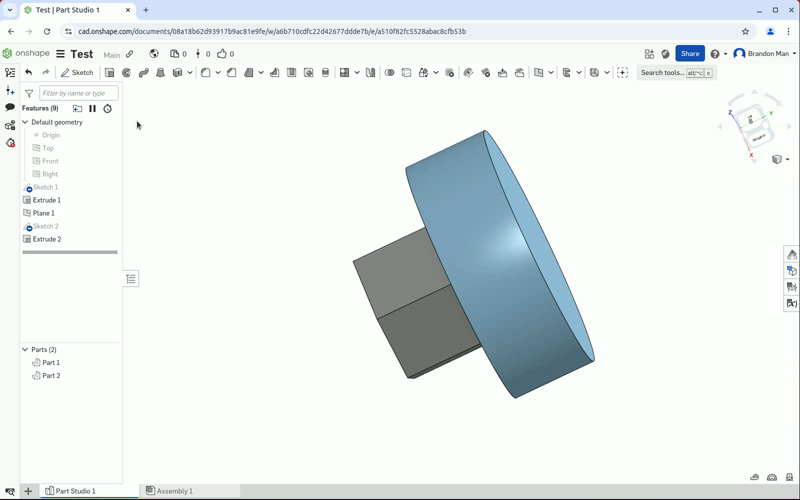
key(up, 2)
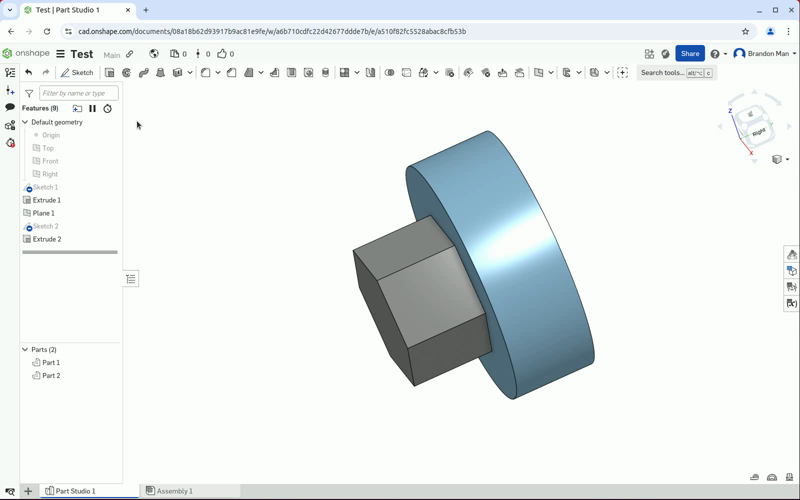
key(right, 2)
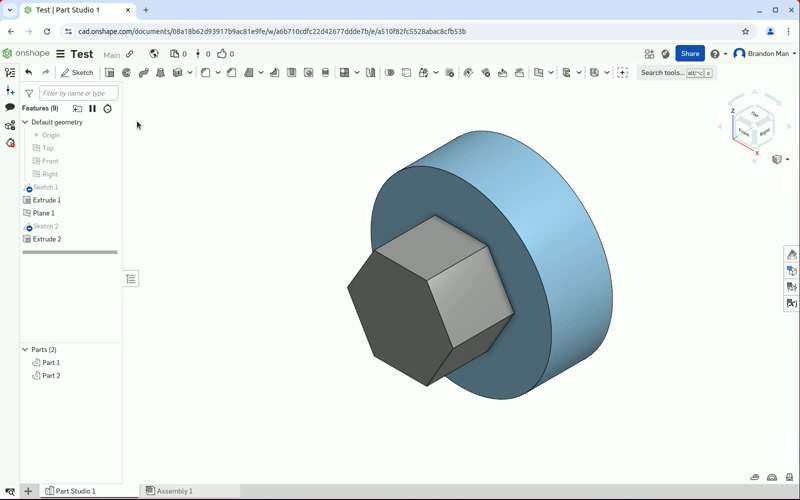
mouse_move(73, 189)
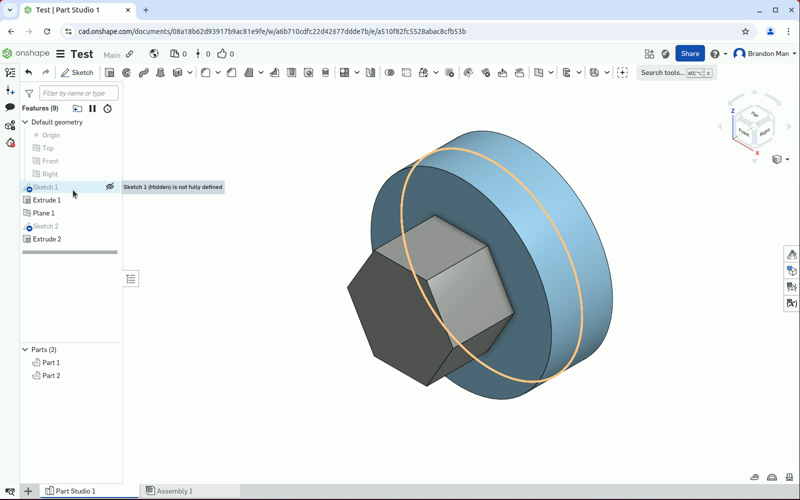
click(73, 189)